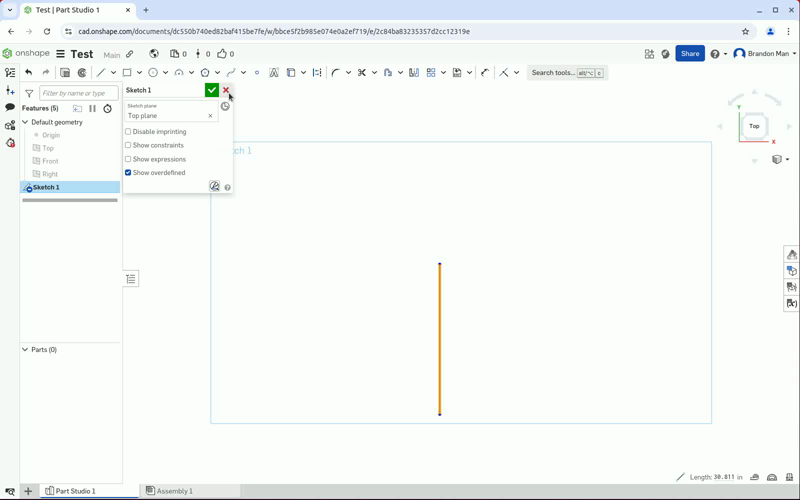
key(shift+h)
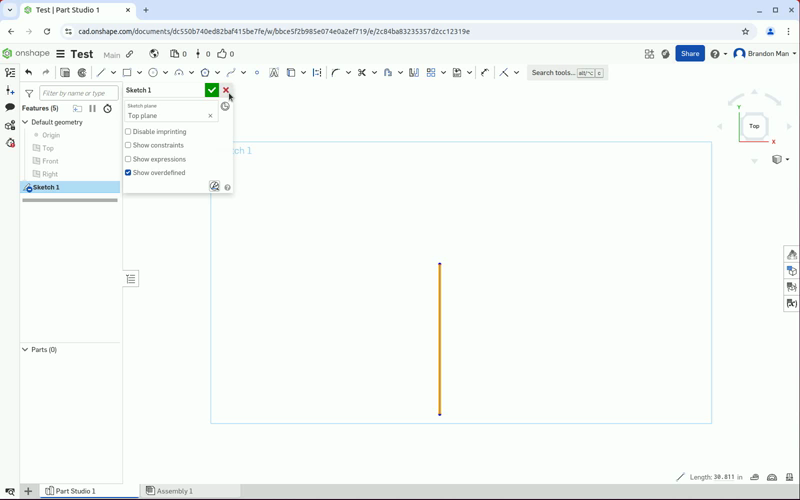
key(shift+s)
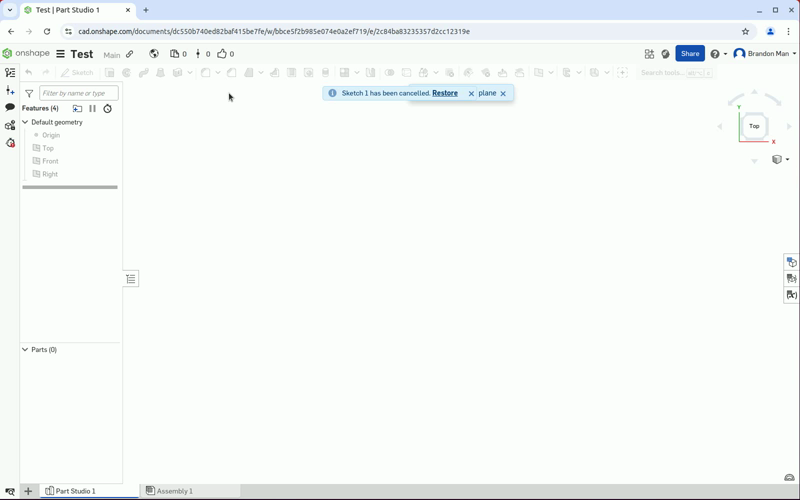
mouse_move(73, 150)
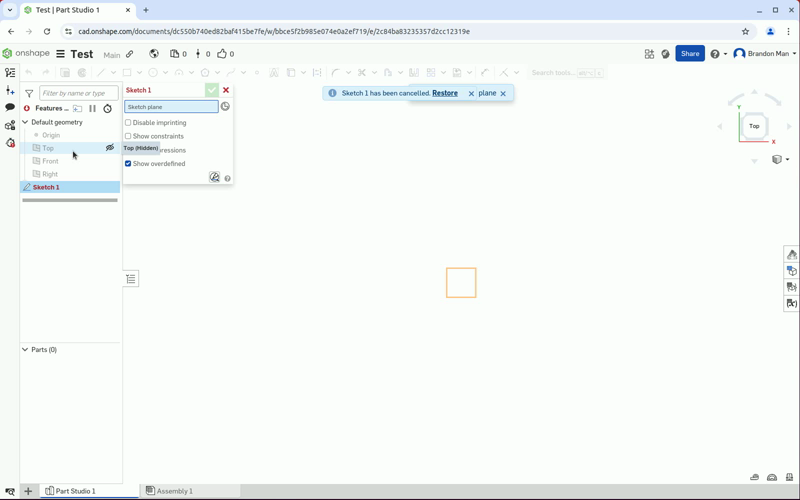
click(73, 150)
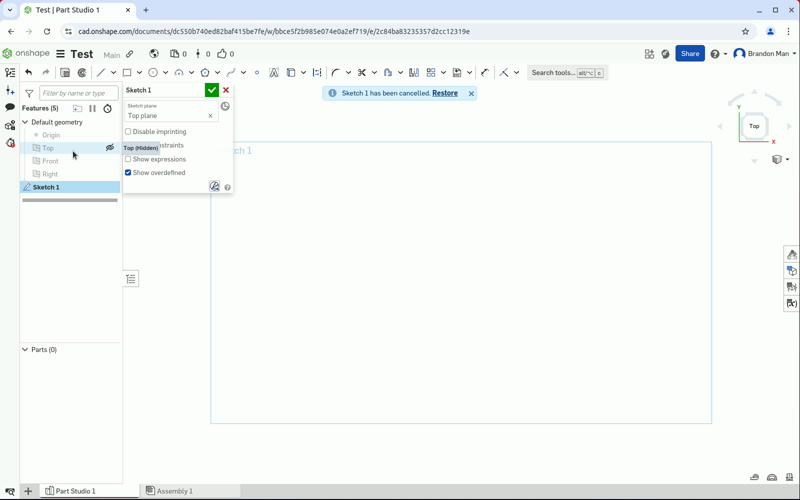
mouse_move(73, 352)
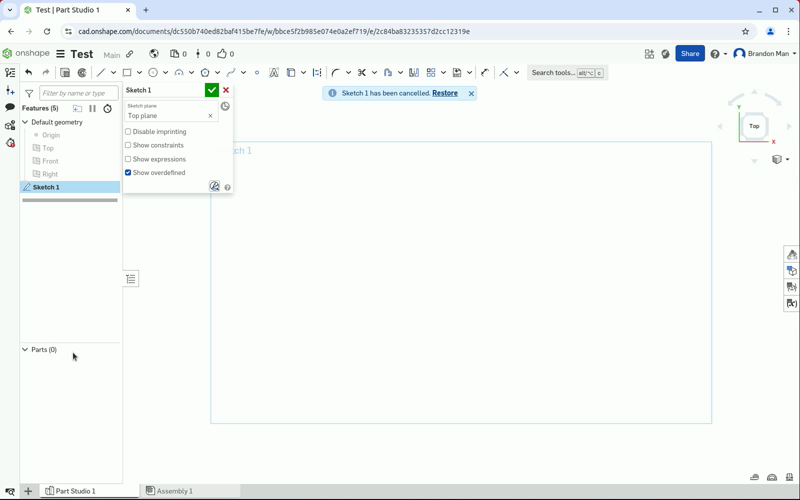
key(y)
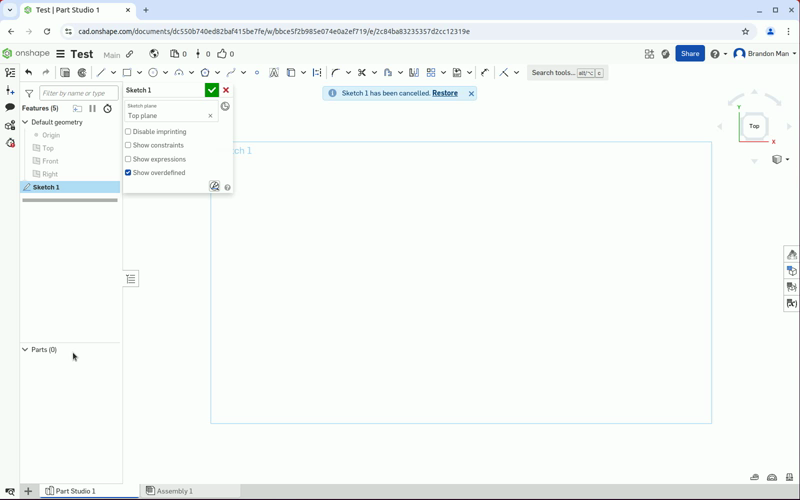
key(l)
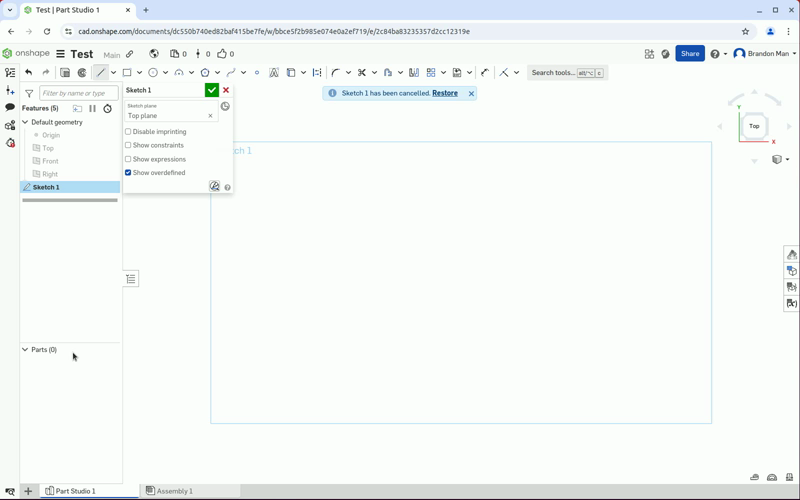
key_down(shift)
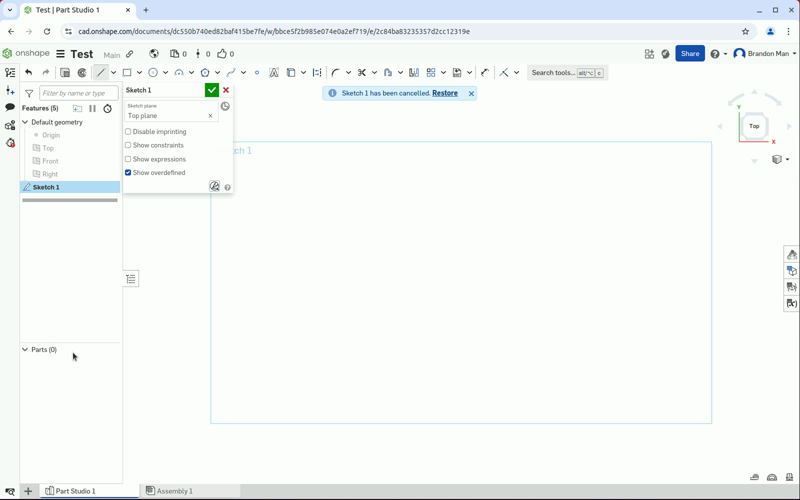
mouse_move(348, 395)
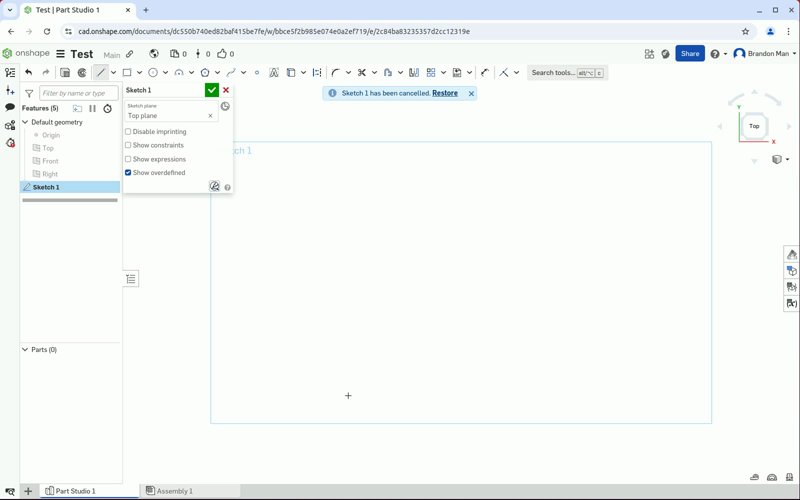
click(348, 395)
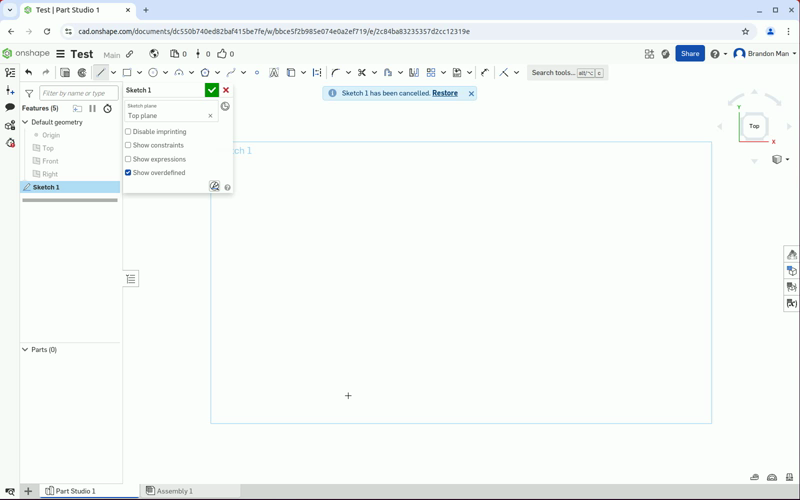
key_up(shift)
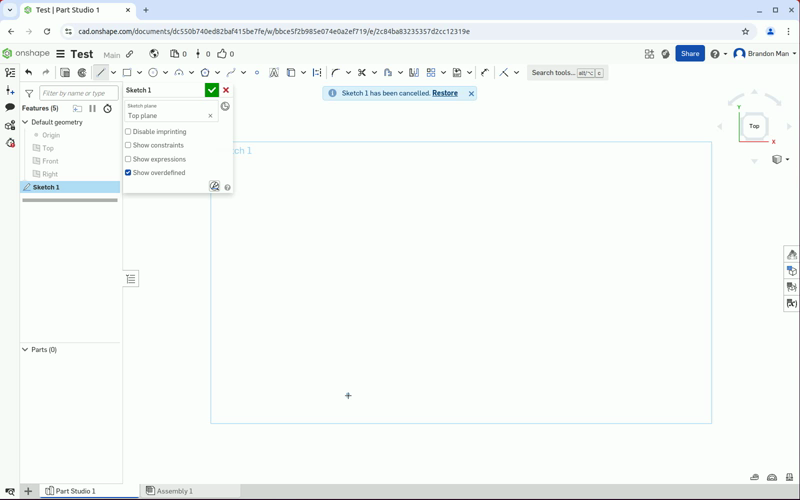
key_down(shift)
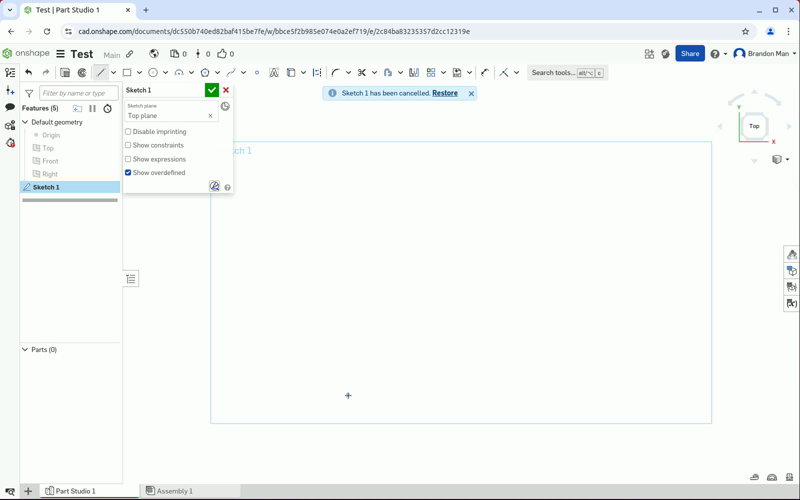
mouse_move(572, 395)
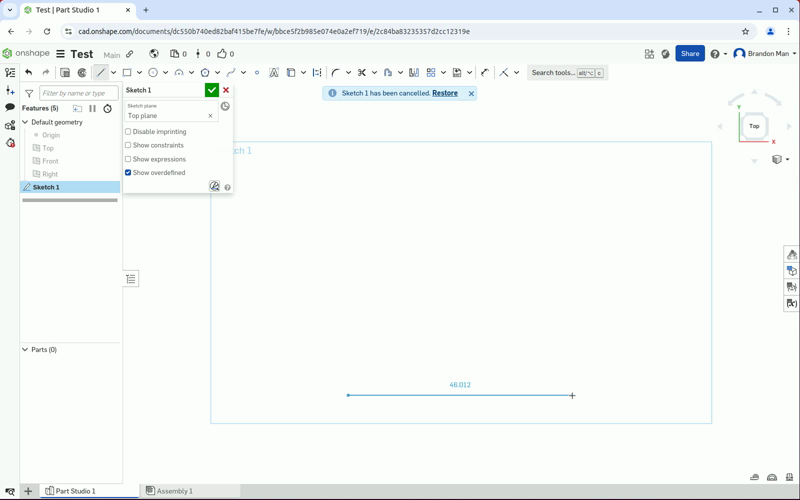
click(572, 395)
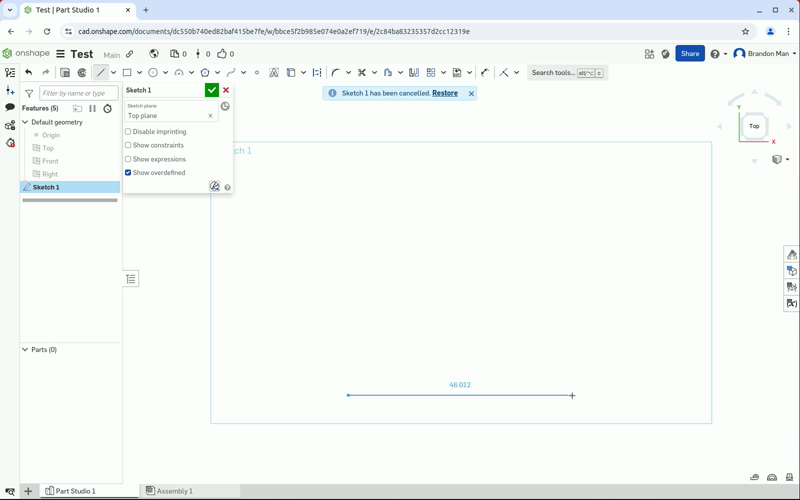
key_up(shift)
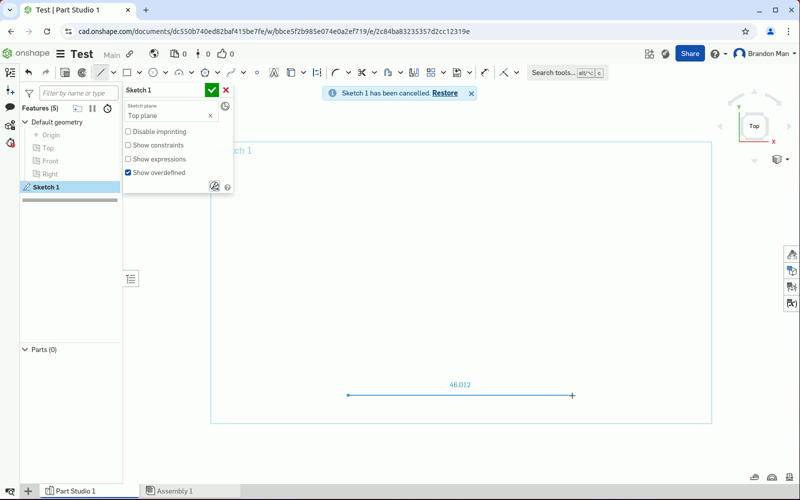
key_down(shift)
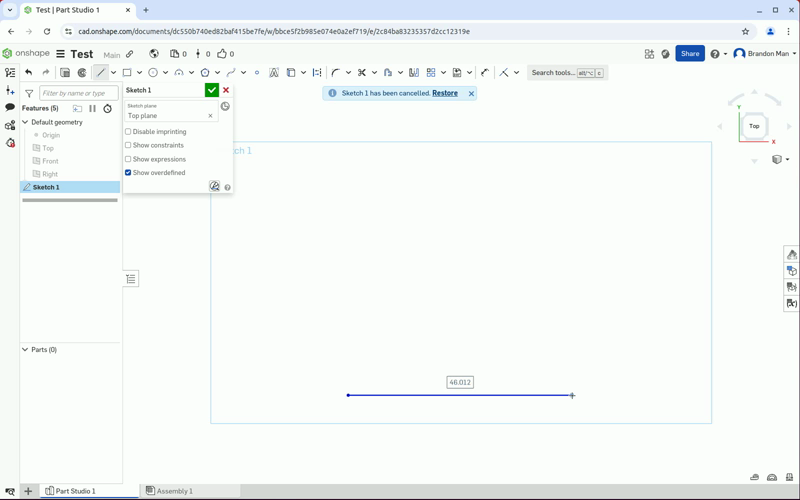
mouse_move(572, 171)
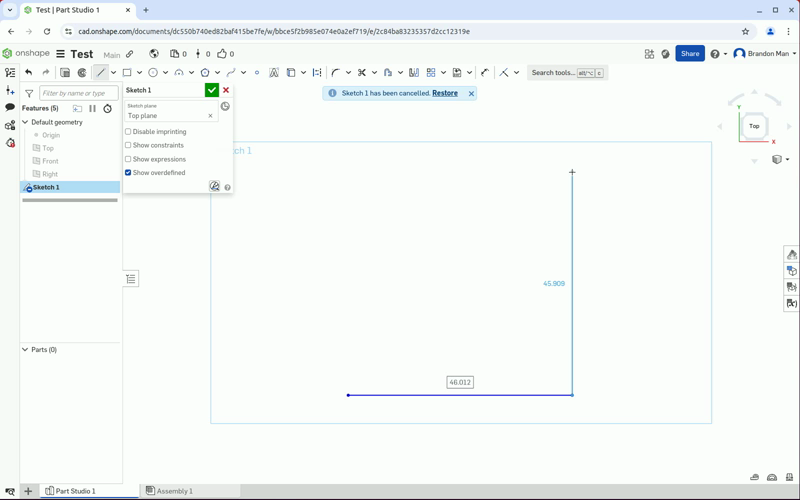
click(572, 171)
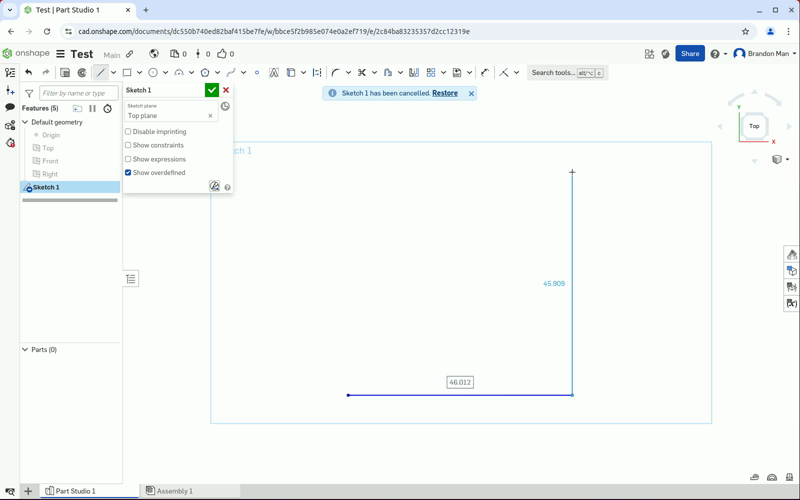
key_up(shift)
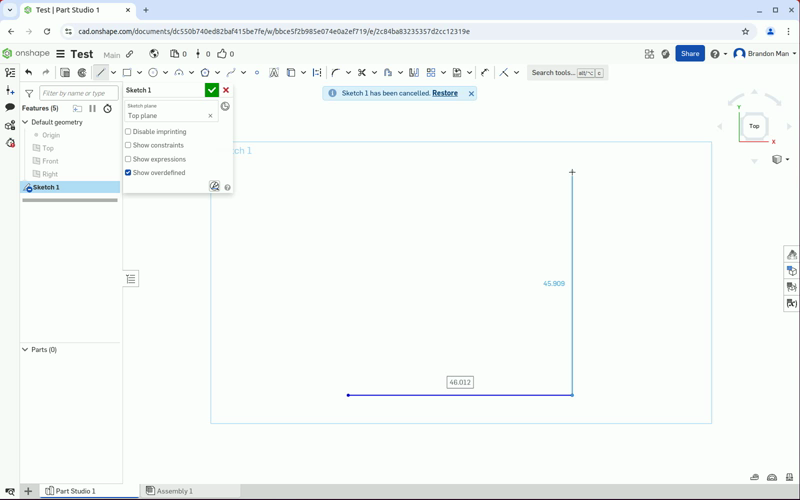
key_down(shift)
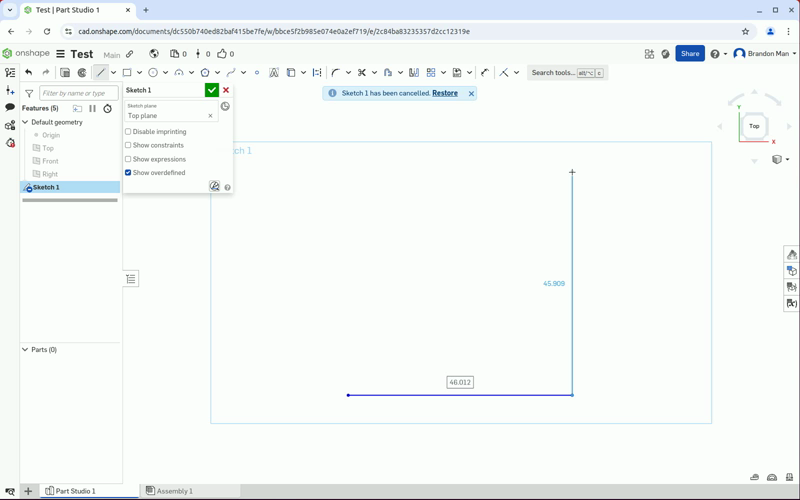
mouse_move(348, 171)
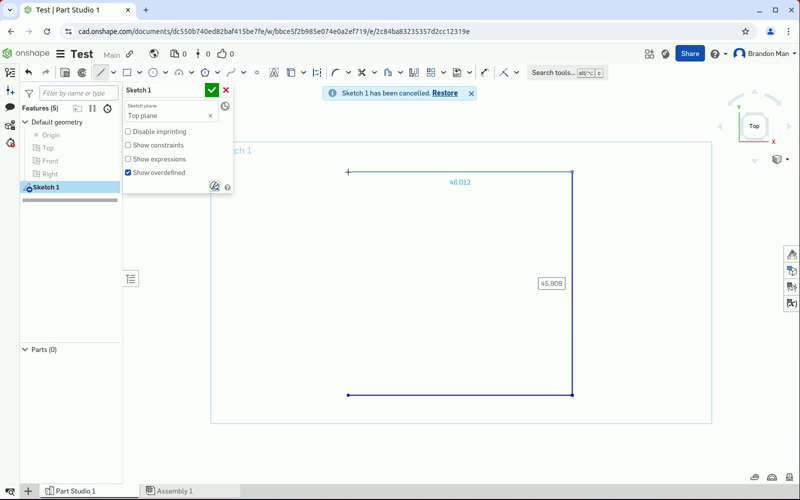
click(348, 171)
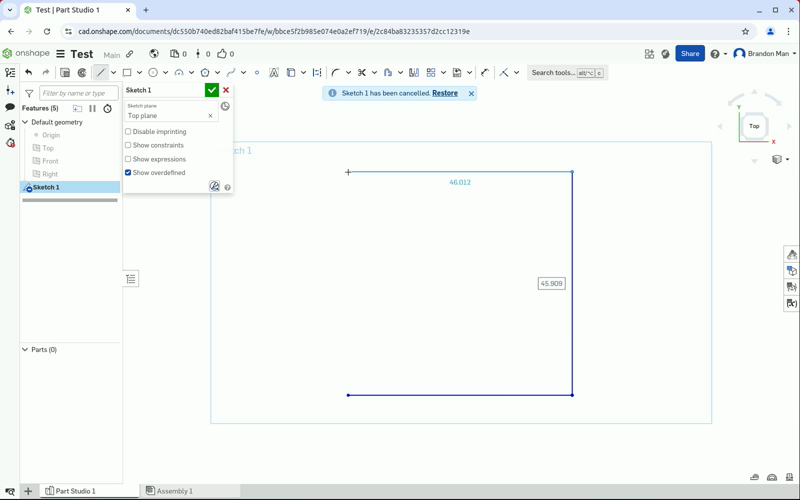
key_up(shift)
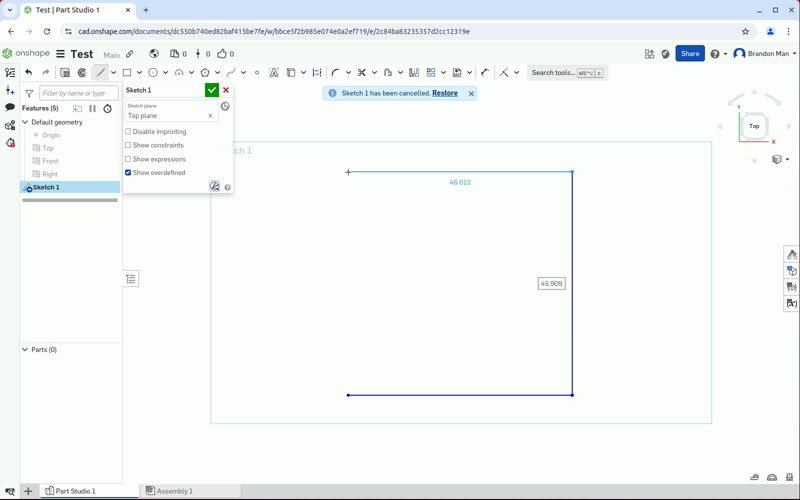
key_down(shift)
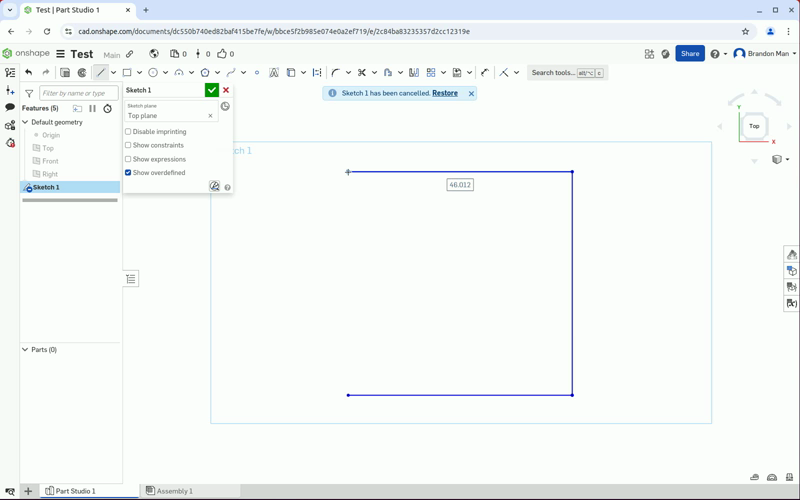
mouse_move(348, 395)
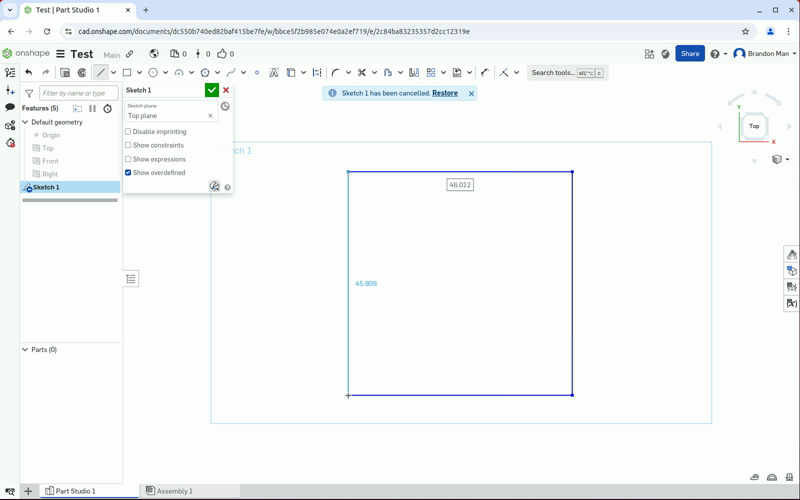
key_up(shift)
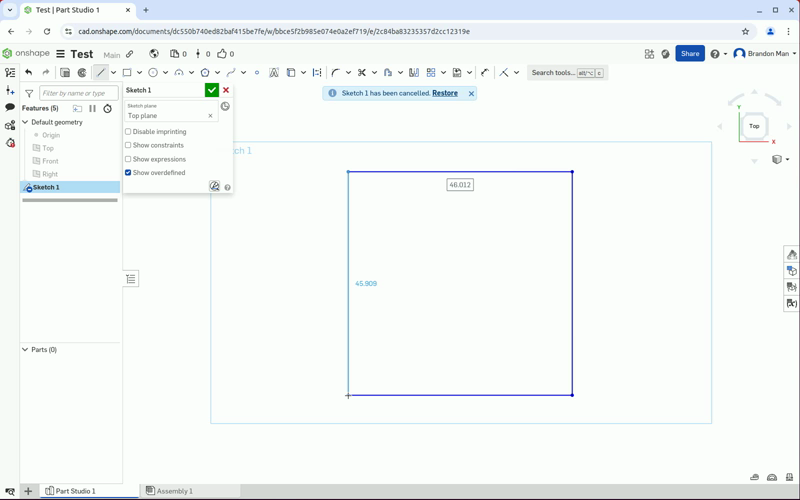
click(348, 395)
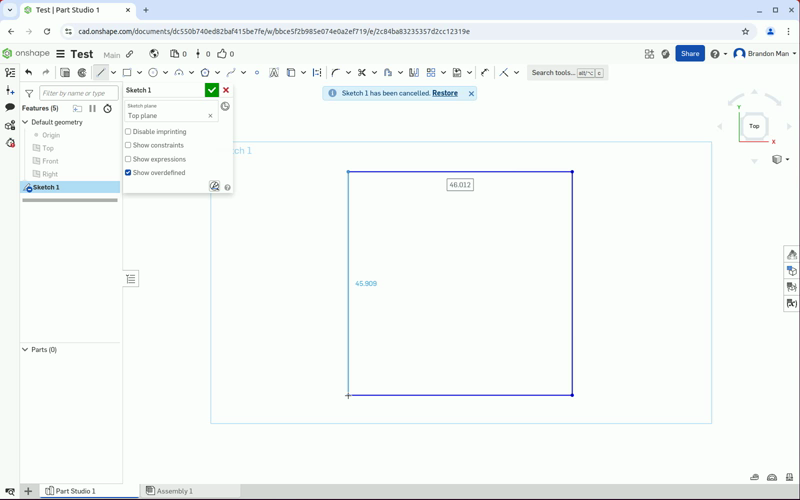
key(esc)
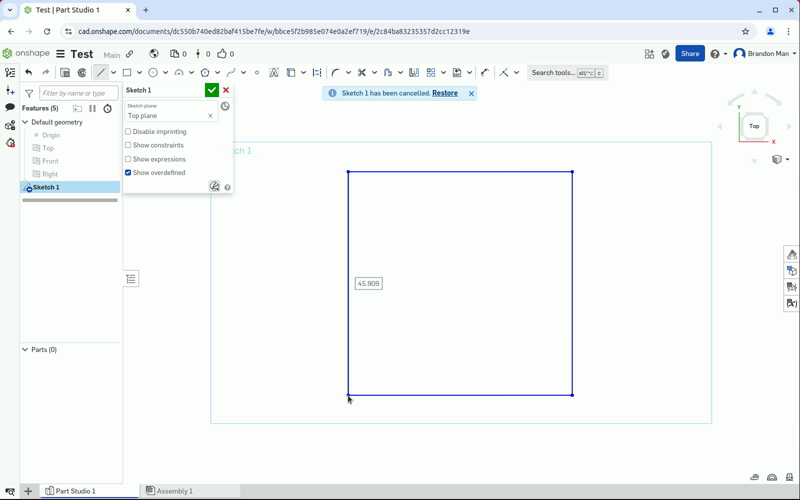
mouse_move(535, 274)
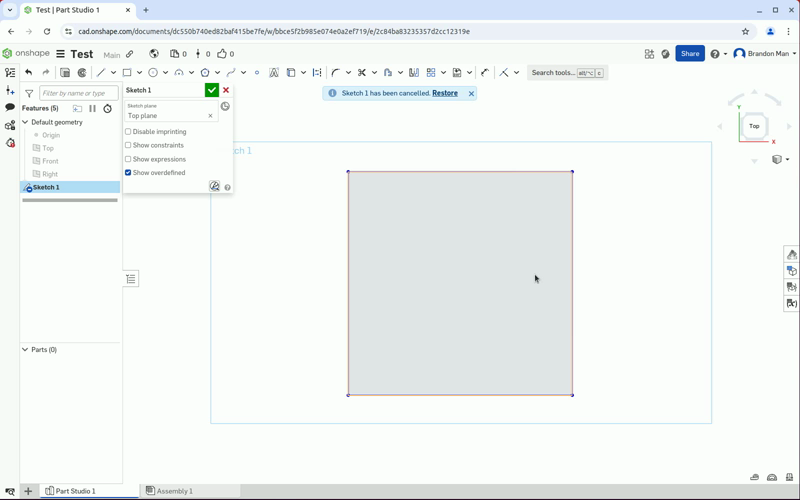
click(535, 274)
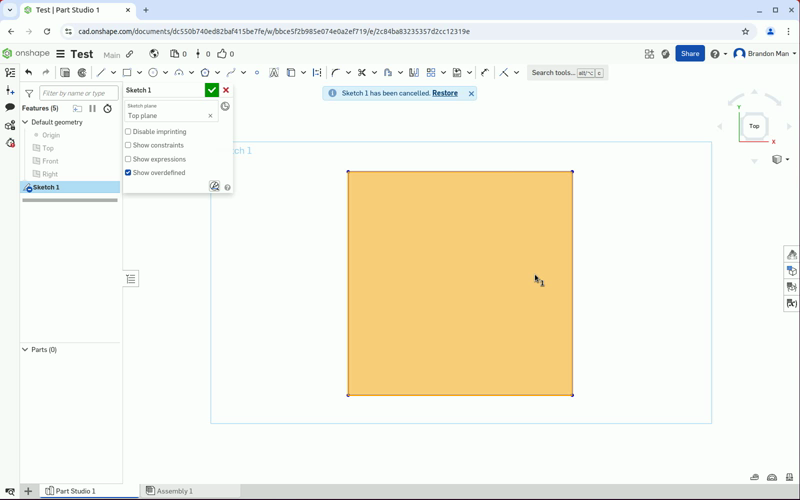
mouse_move(73, 352)
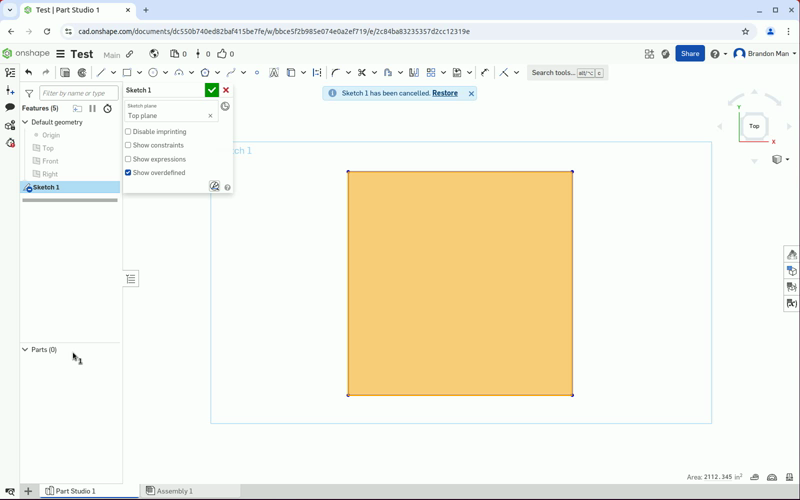
key(shift+y)
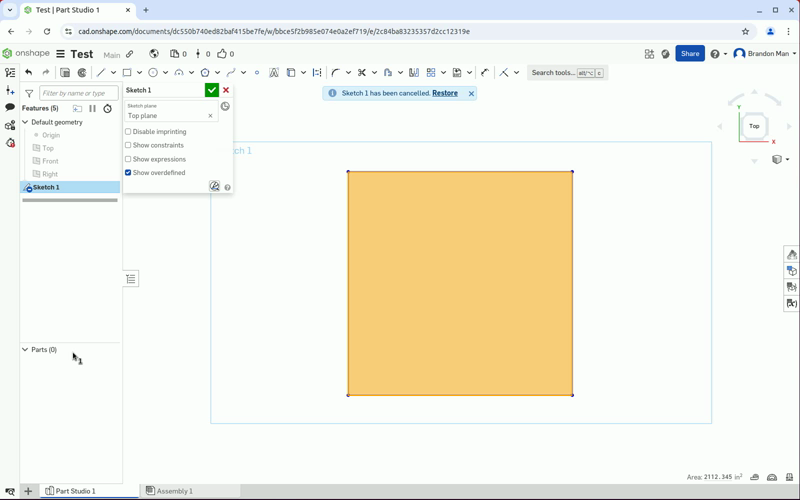
key(shift+e)
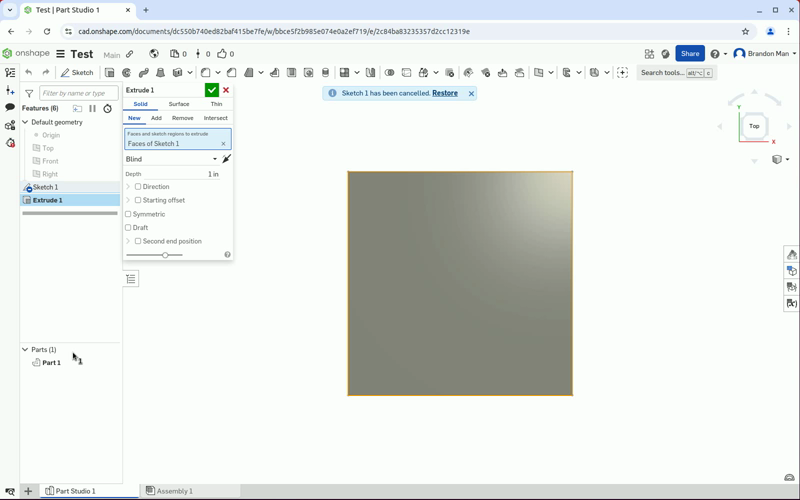
mouse_move(143, 106)
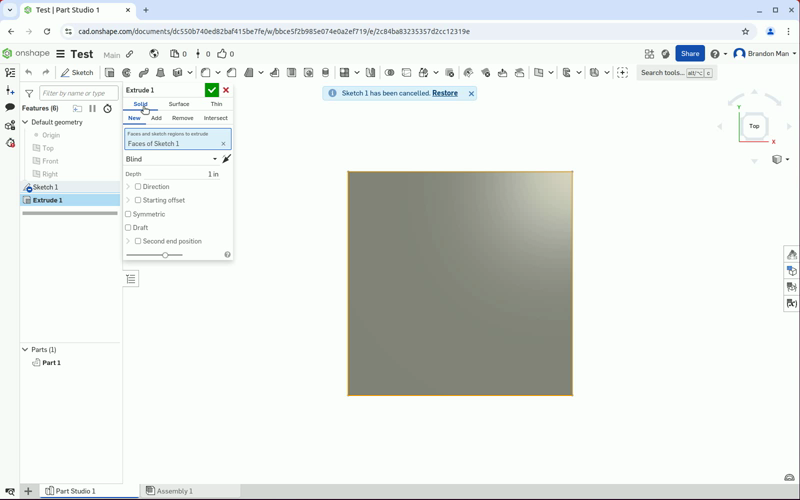
click(143, 106)
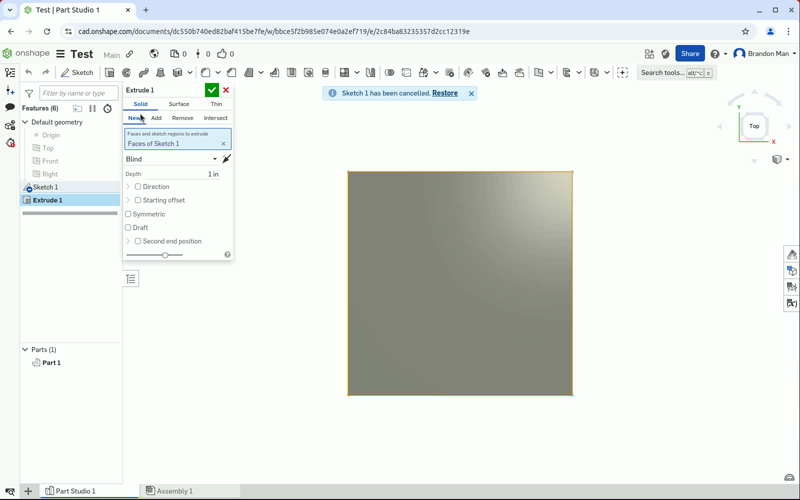
mouse_move(137, 120)
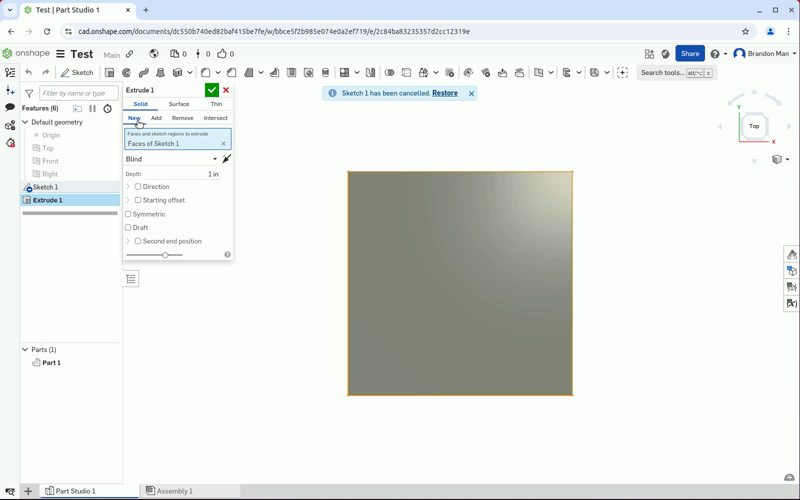
click(137, 120)
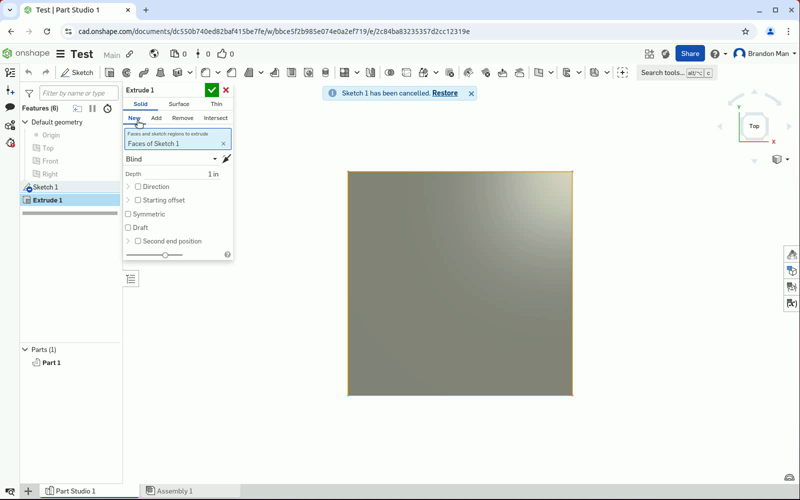
key(tab, 4)
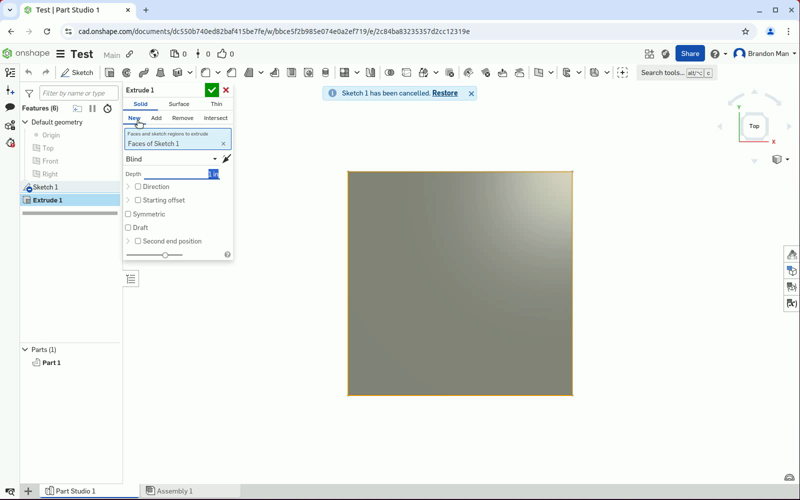
text(8.666)
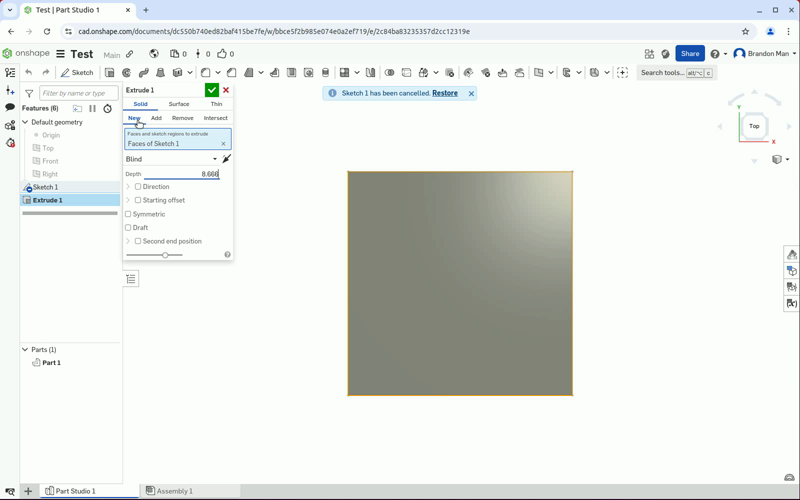
key(enter)
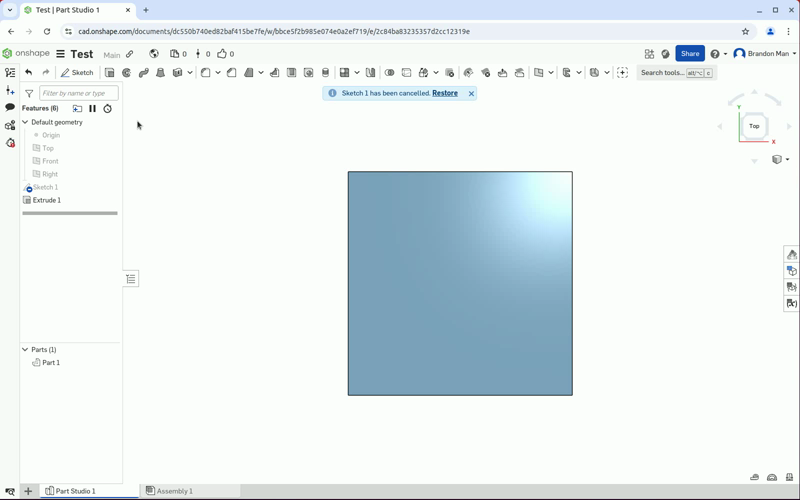
key(shift+h)
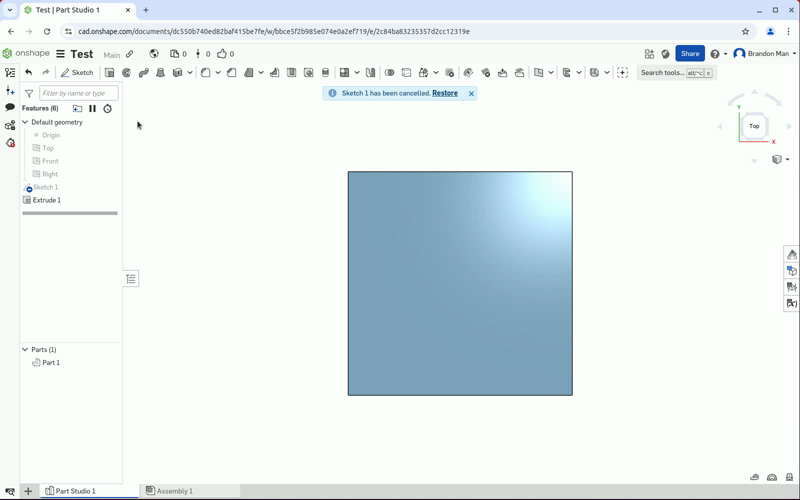
key(shift+h)
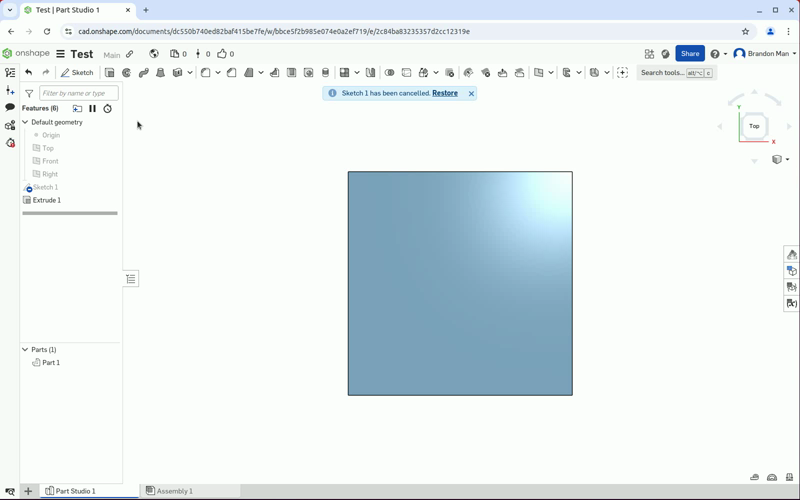
mouse_move(73, 189)
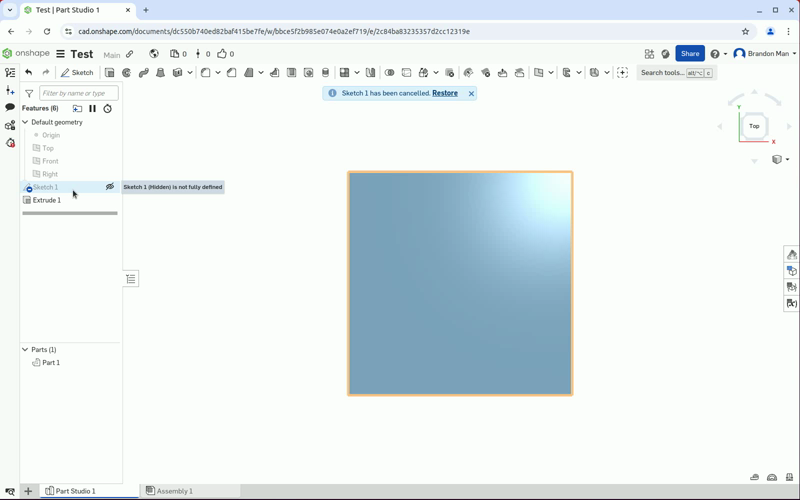
click(73, 189)
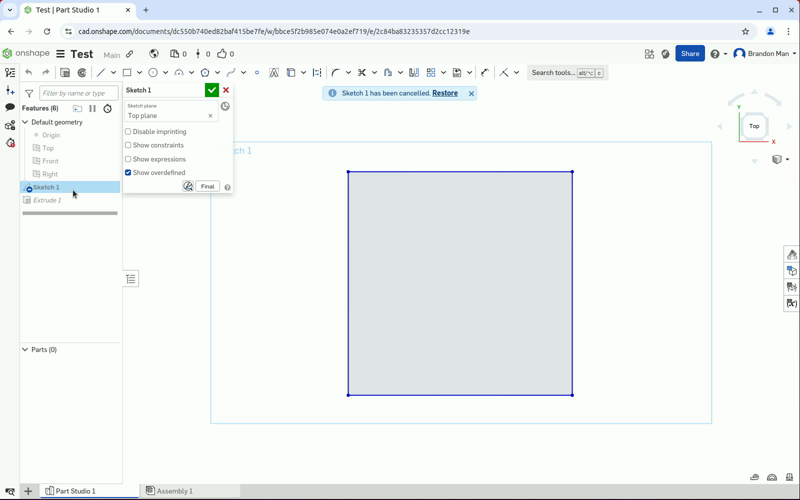
mouse_move(229, 92)
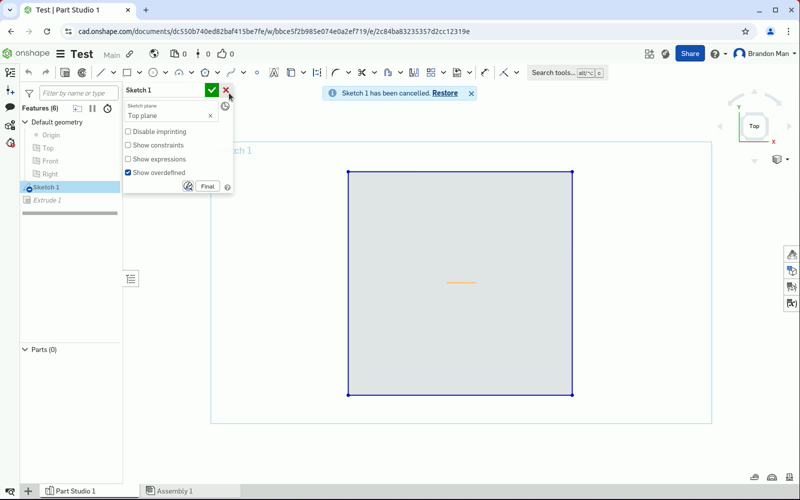
click(229, 92)
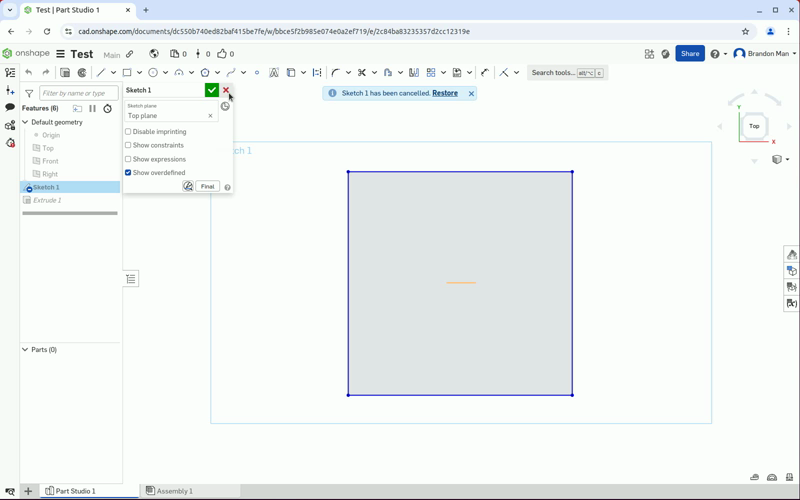
key(shift+s)
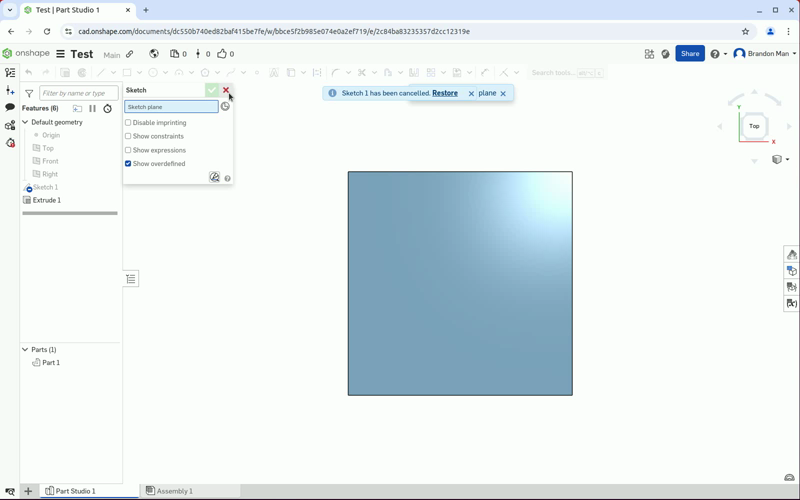
mouse_move(73, 150)
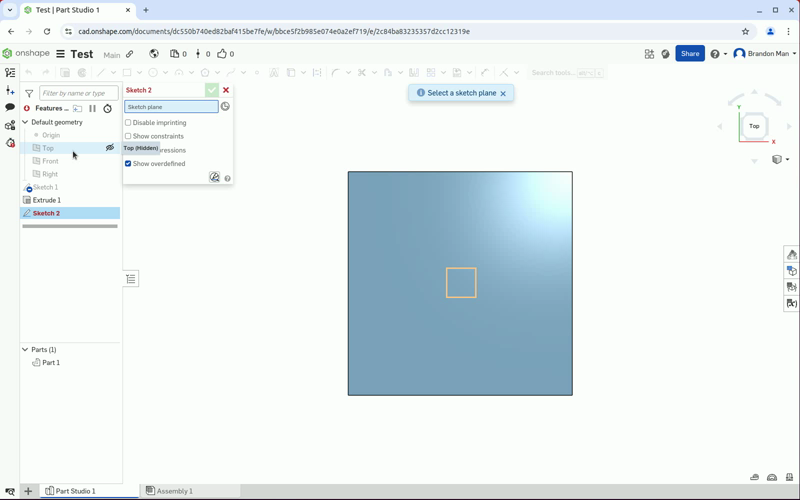
click(73, 150)
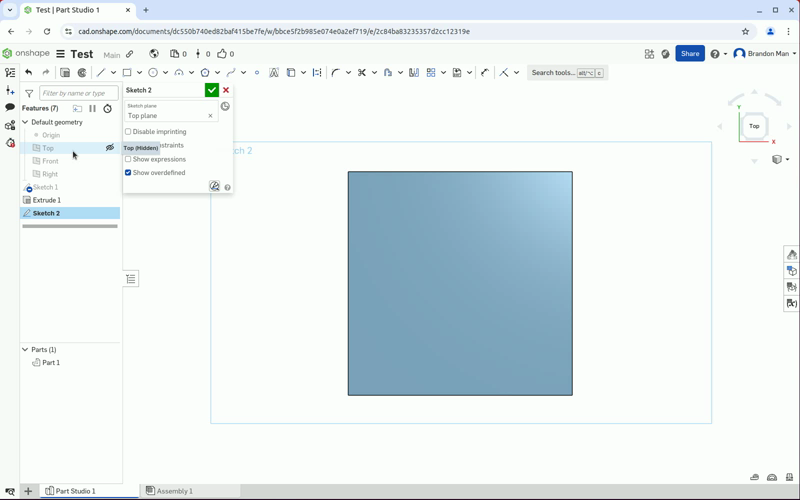
mouse_move(73, 352)
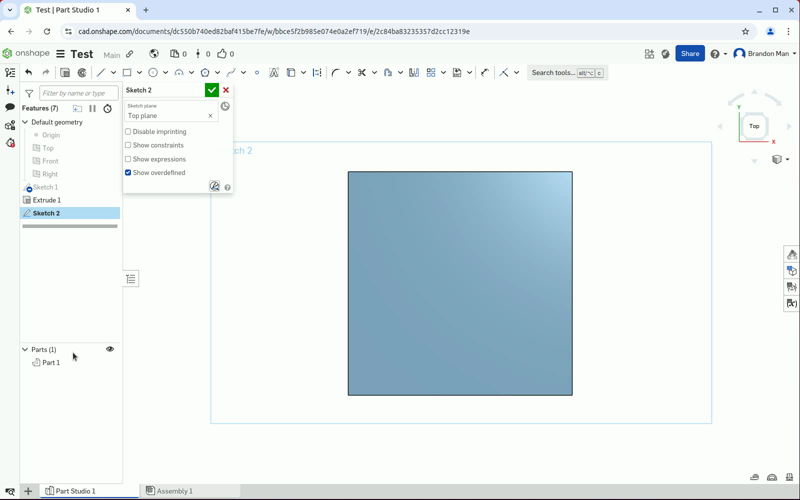
key(y)
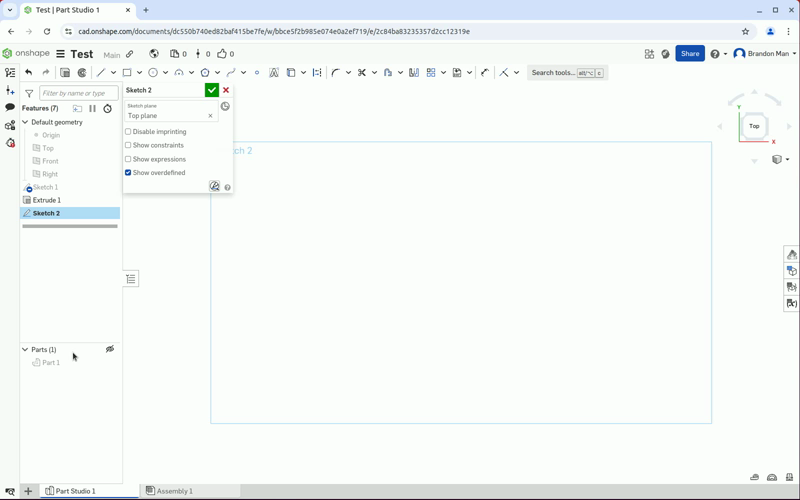
key(l)
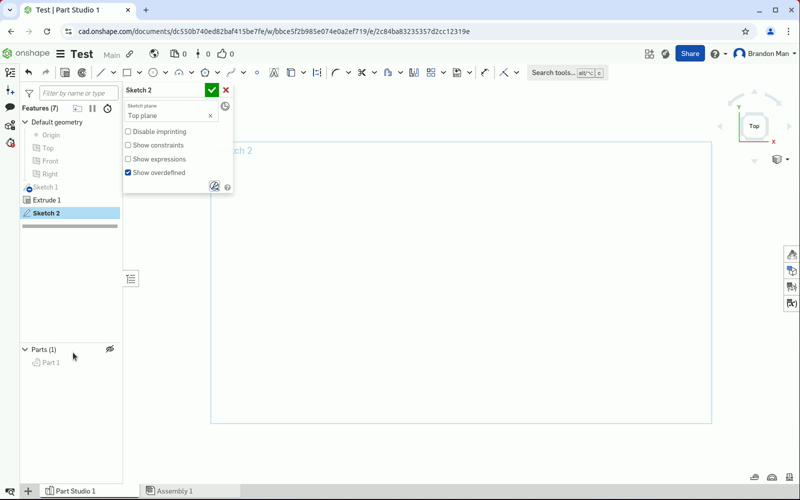
key_down(shift)
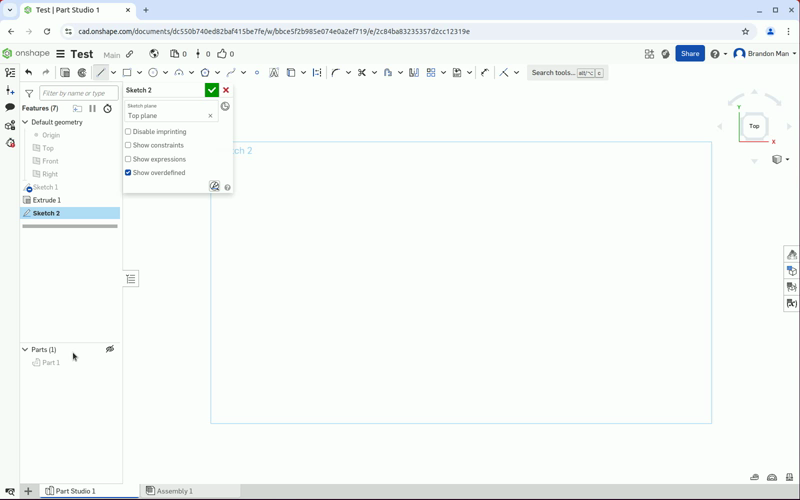
mouse_move(348, 395)
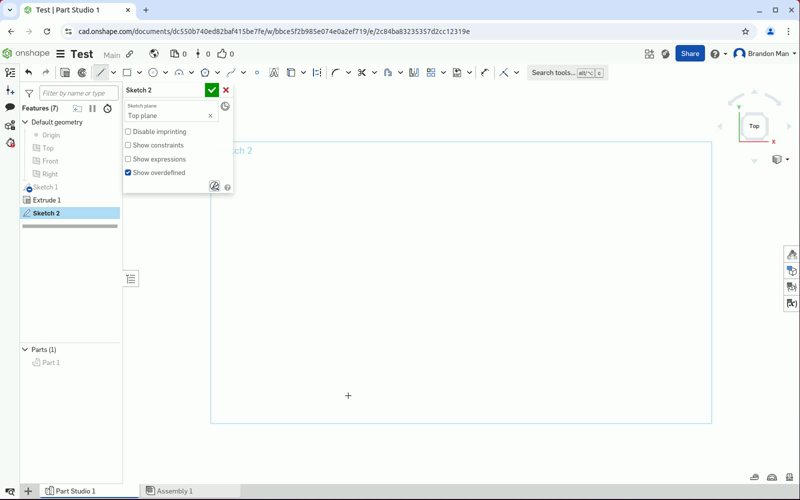
click(348, 395)
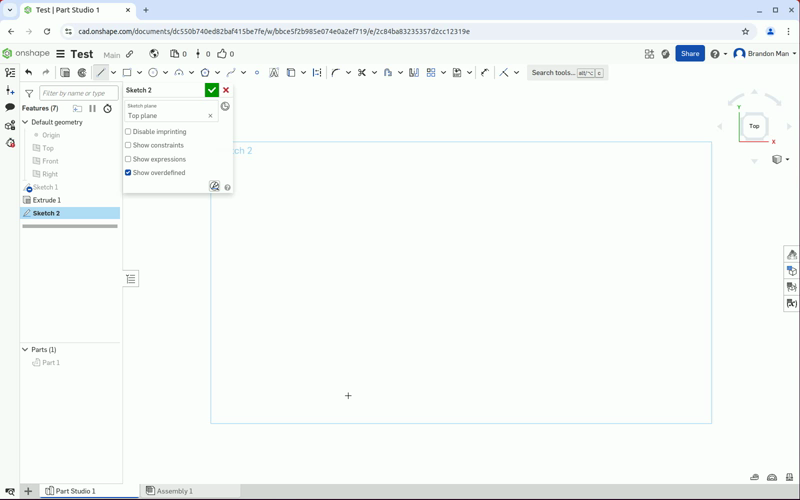
key_up(shift)
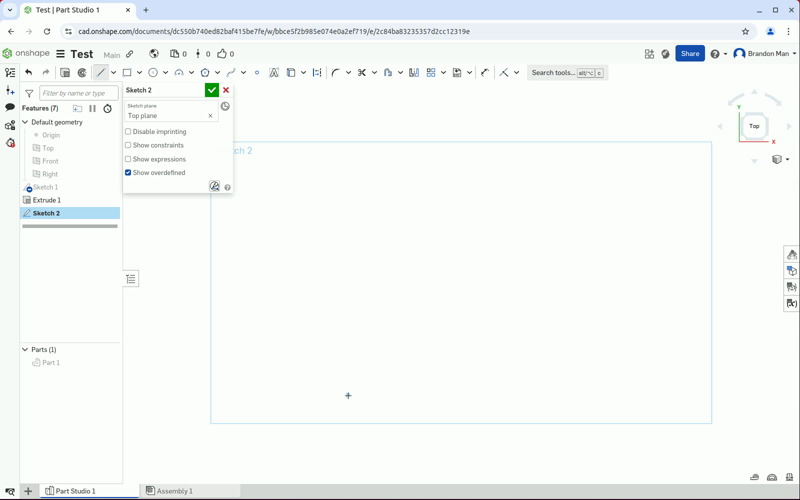
key_down(shift)
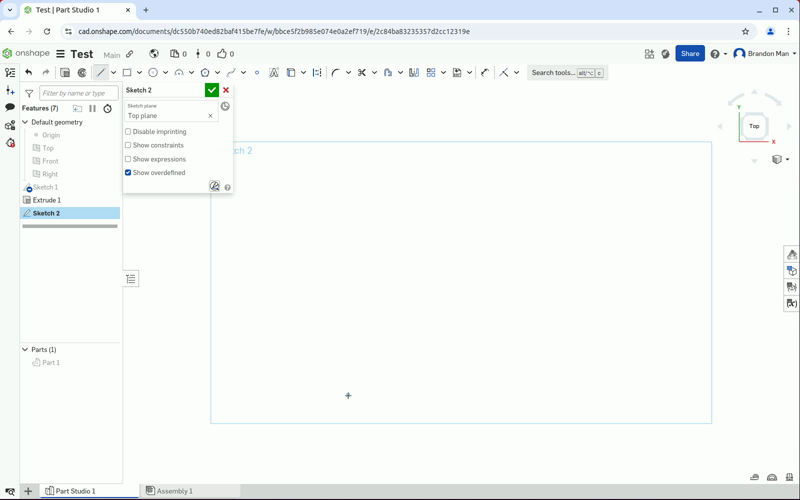
mouse_move(572, 395)
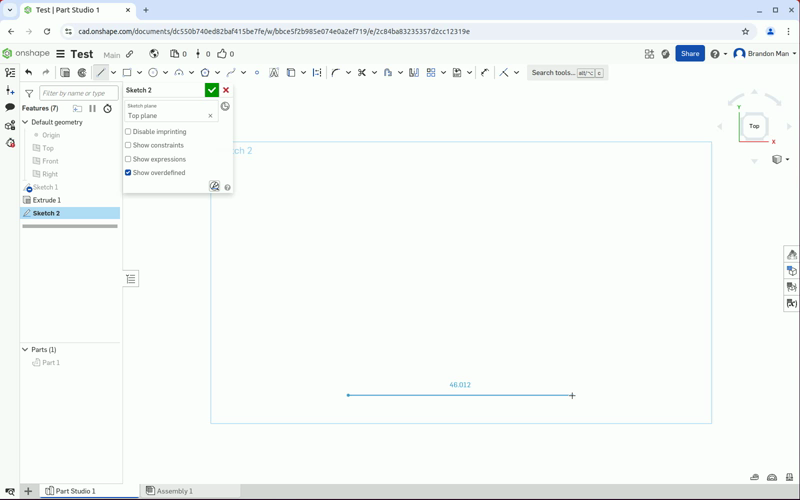
click(572, 395)
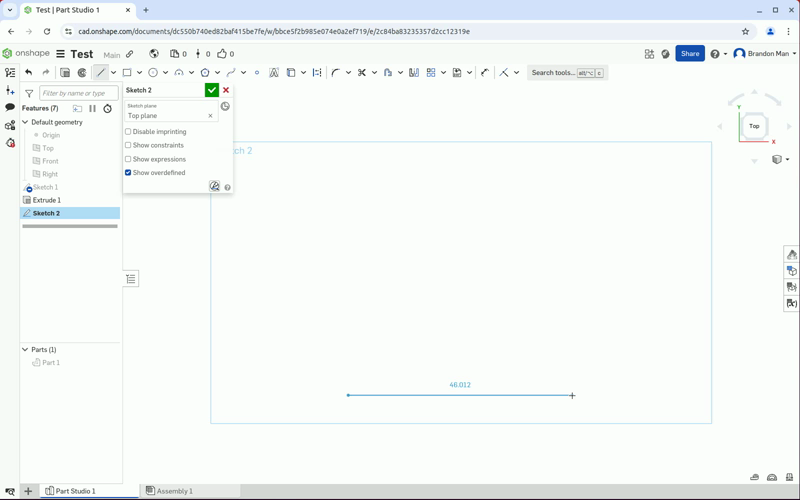
key_up(shift)
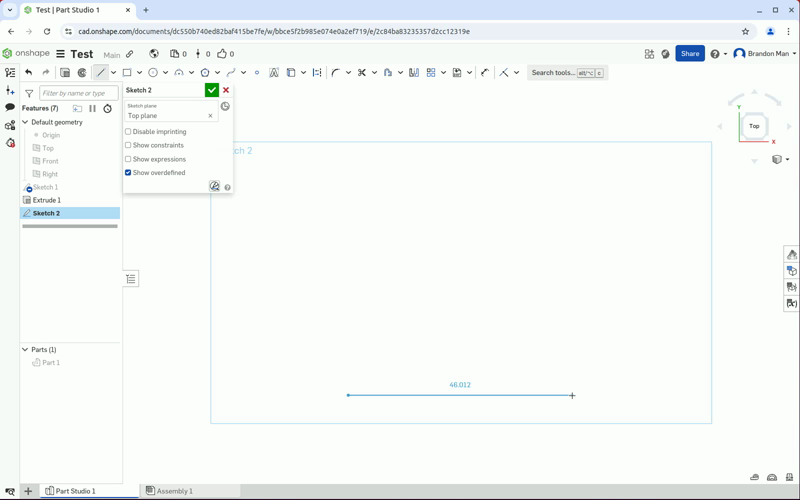
key_down(shift)
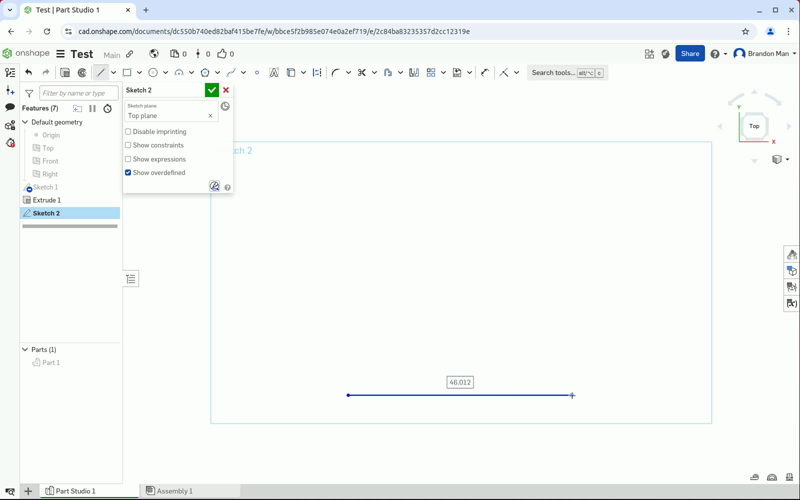
mouse_move(572, 171)
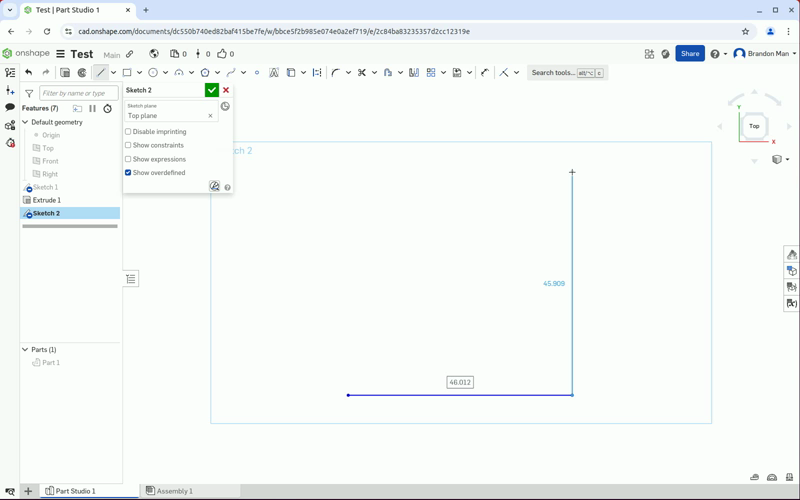
click(572, 171)
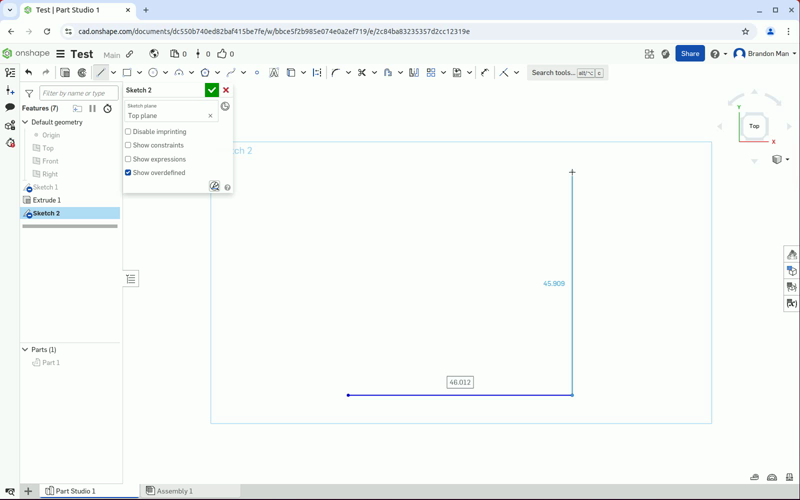
key_up(shift)
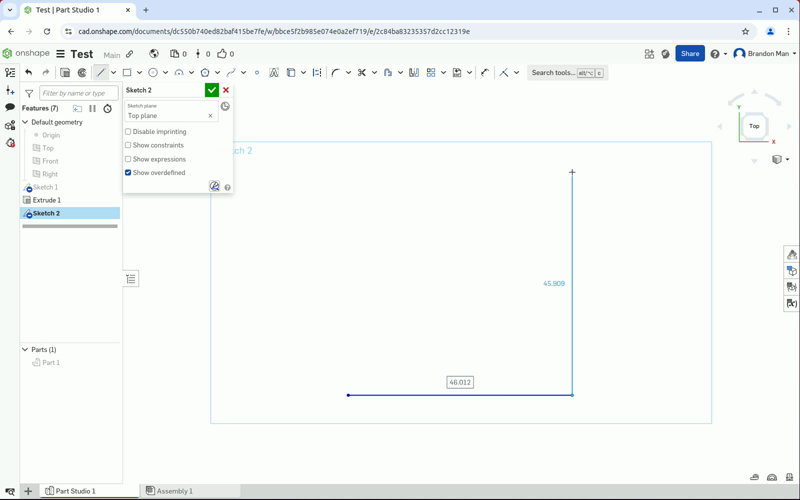
key_down(shift)
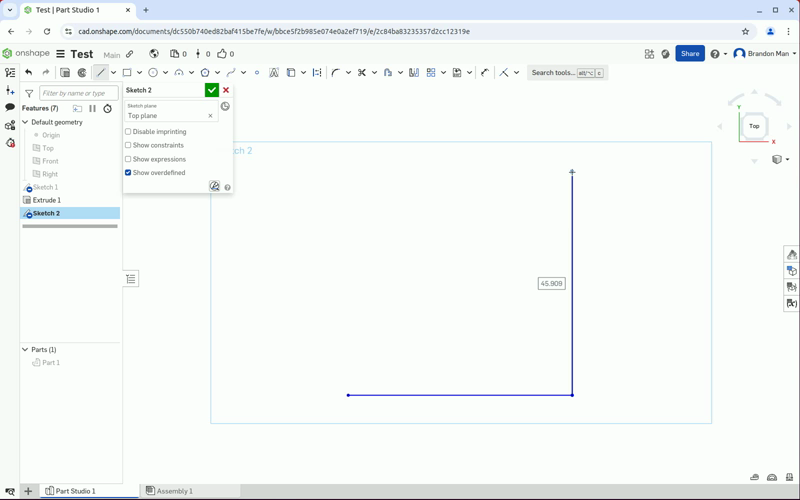
mouse_move(348, 171)
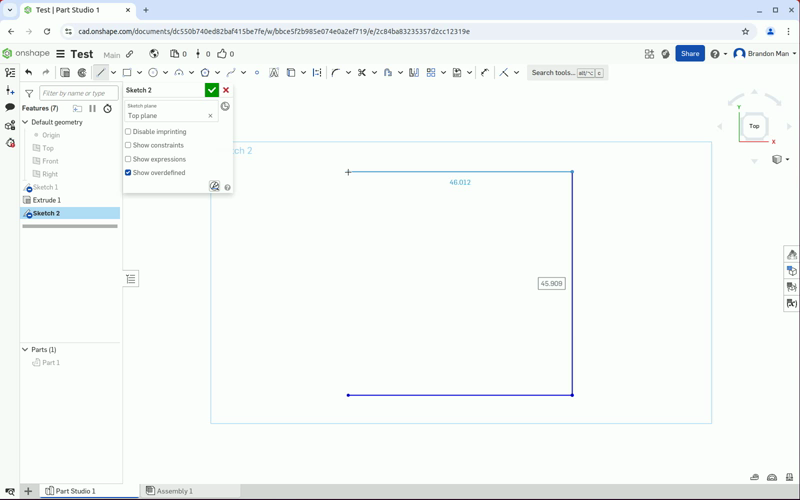
click(348, 171)
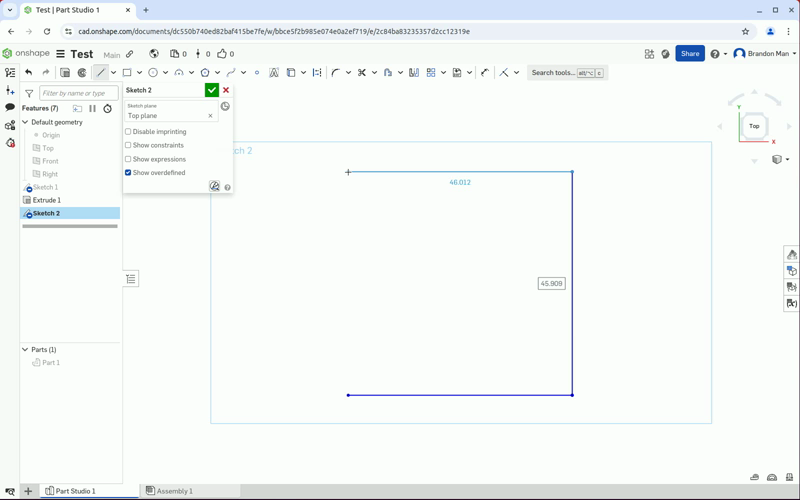
key_up(shift)
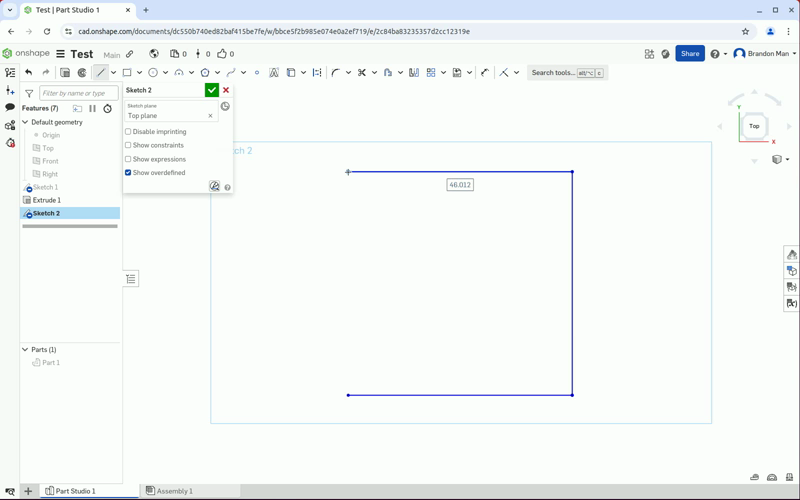
key_down(shift)
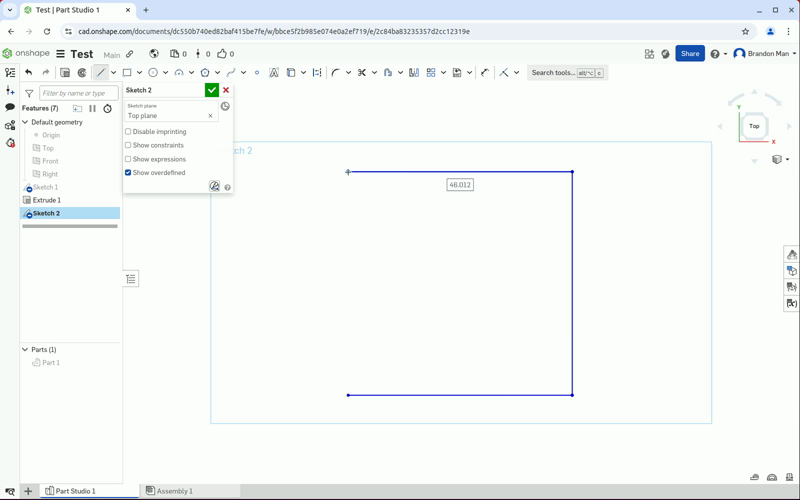
mouse_move(348, 395)
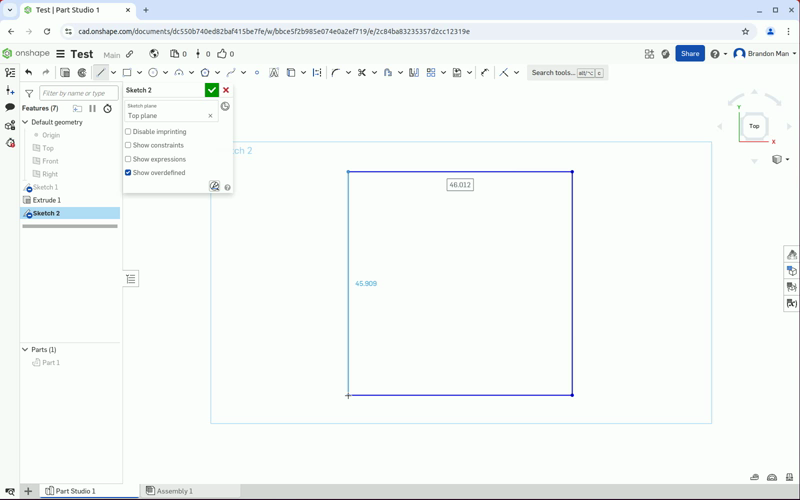
key_up(shift)
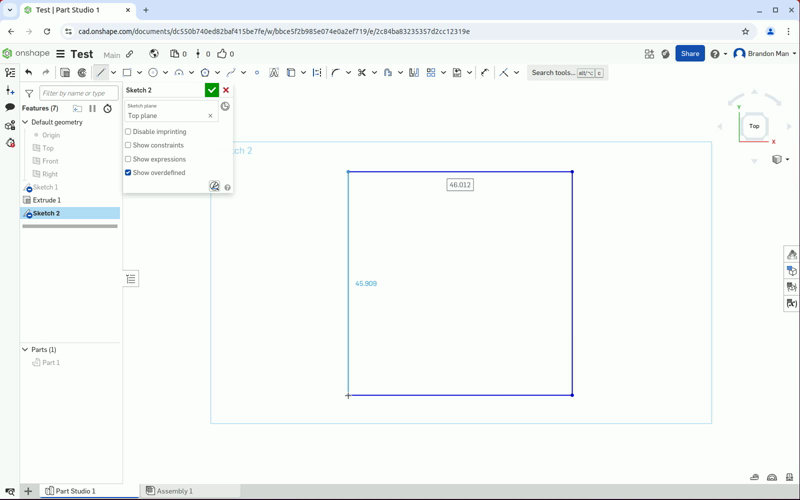
click(348, 395)
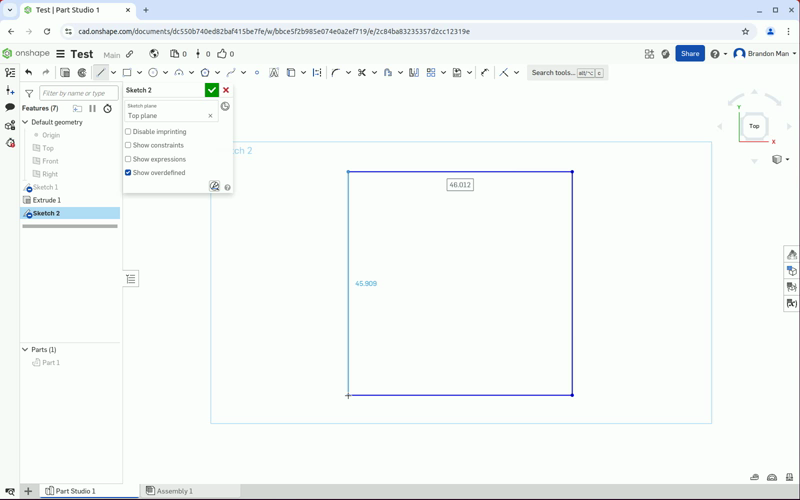
key(esc)
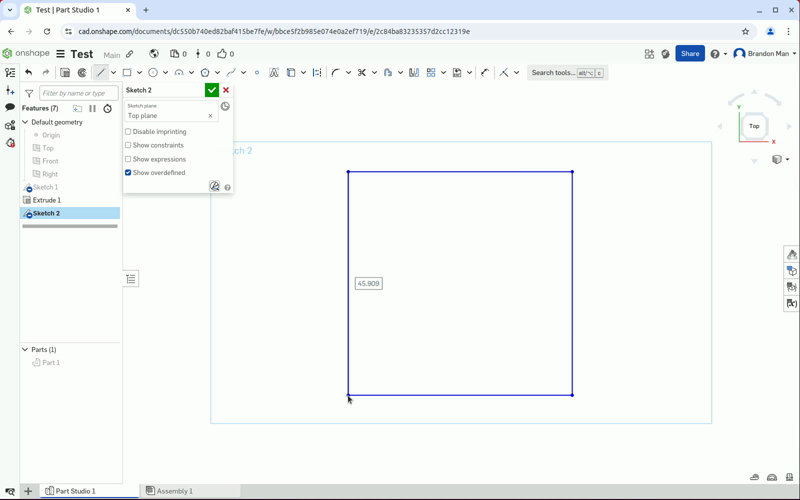
mouse_move(498, 269)
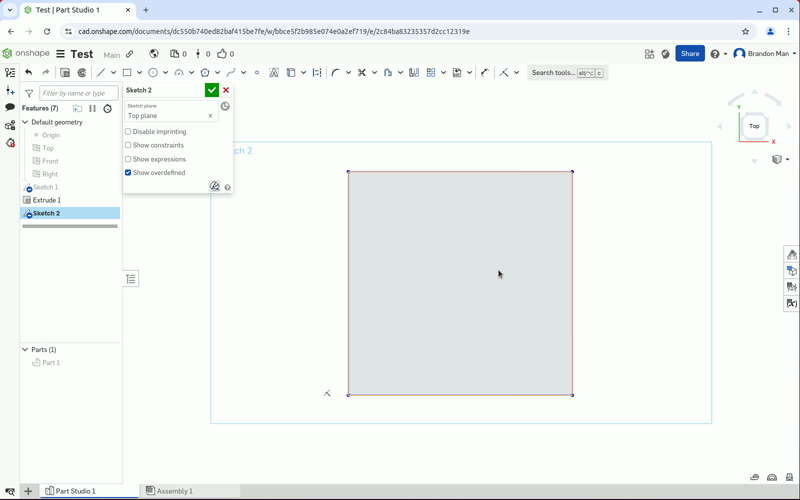
click(498, 269)
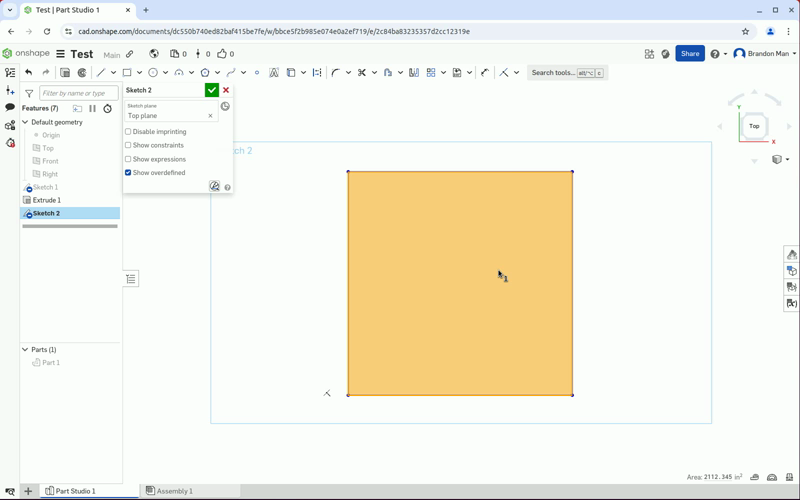
mouse_move(73, 352)
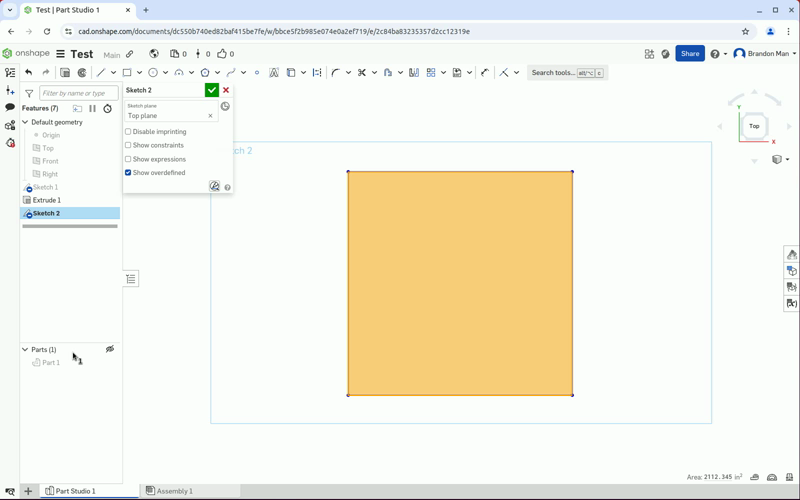
key(shift+y)
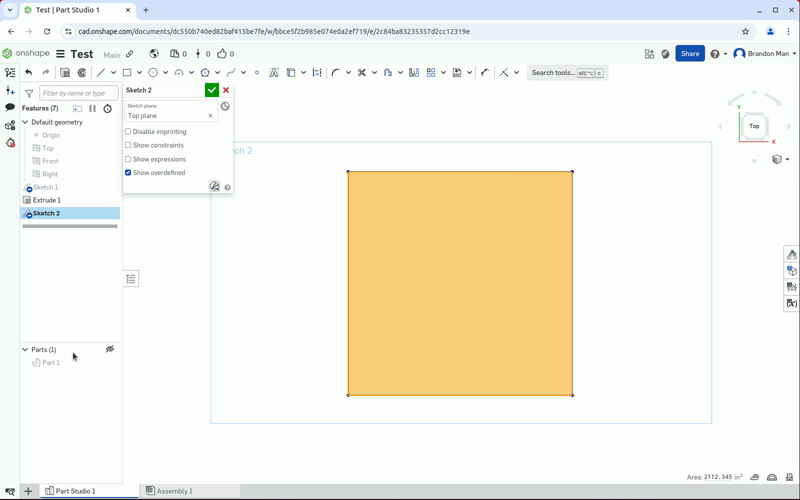
key(shift+e)
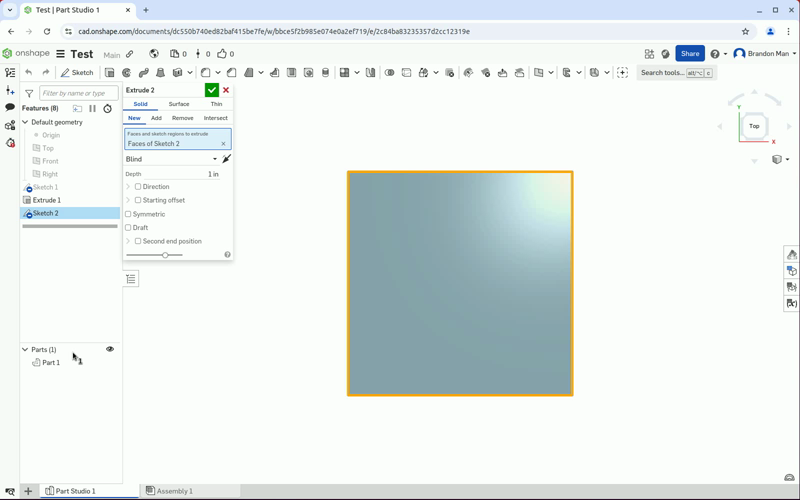
mouse_move(143, 106)
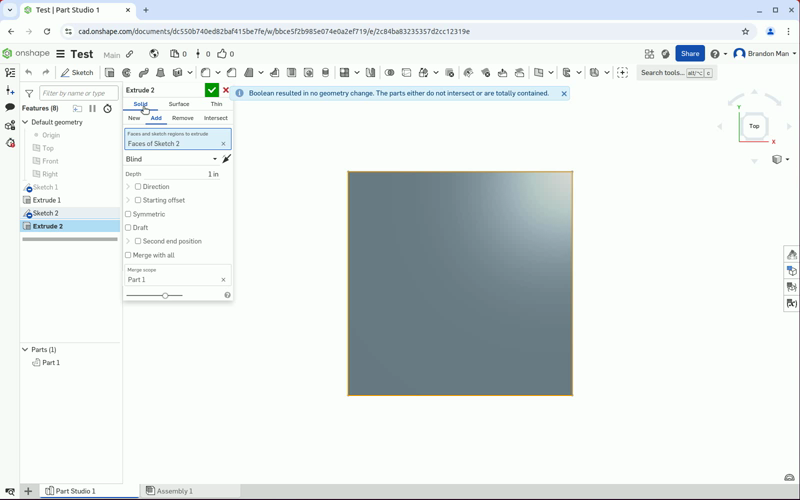
click(143, 106)
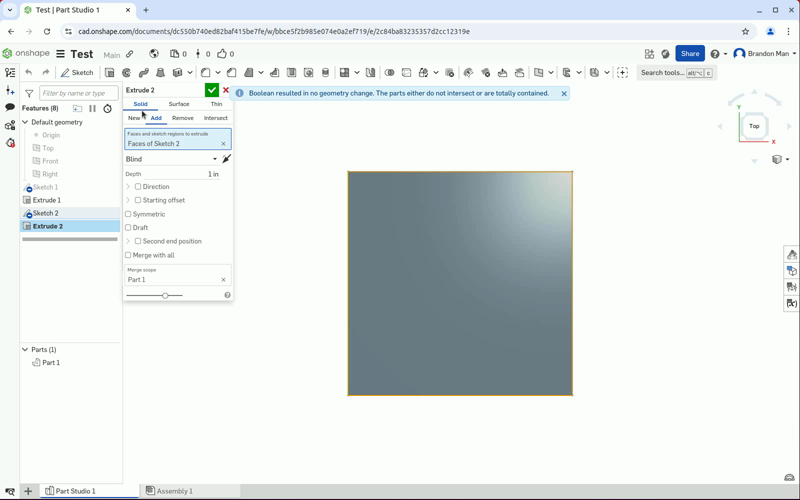
mouse_move(137, 120)
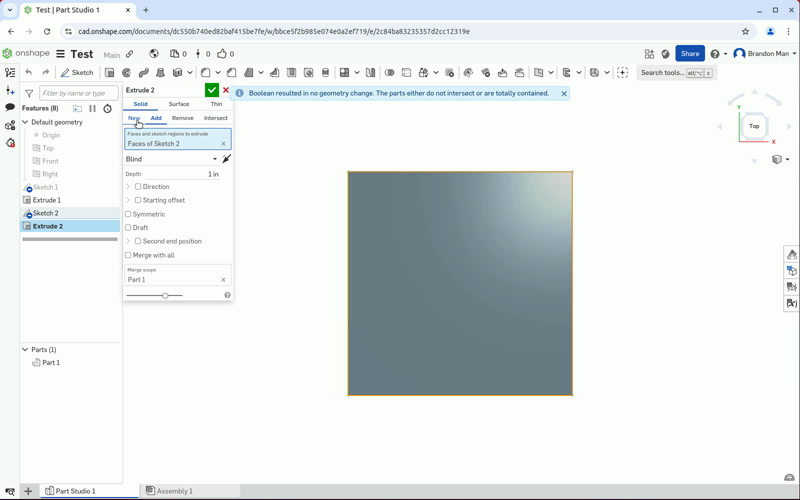
click(137, 120)
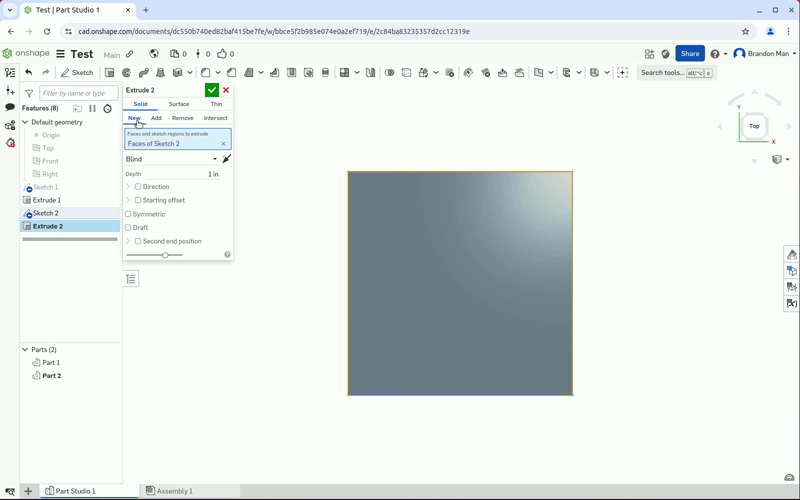
key(tab, 4)
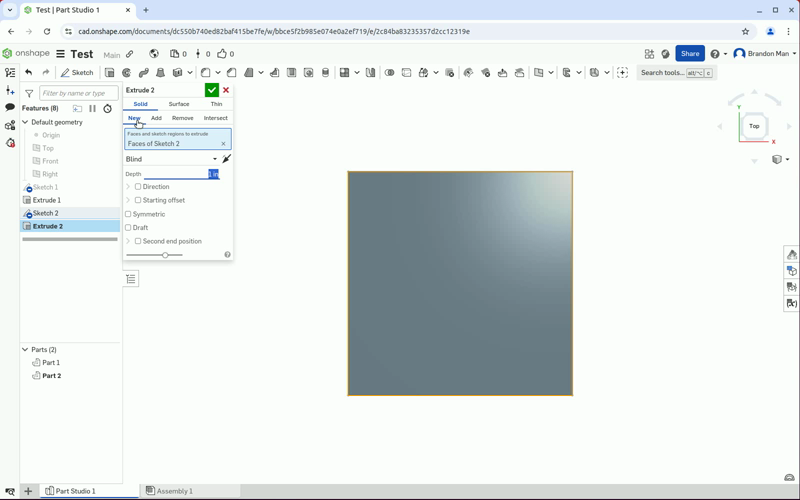
text(8.666)
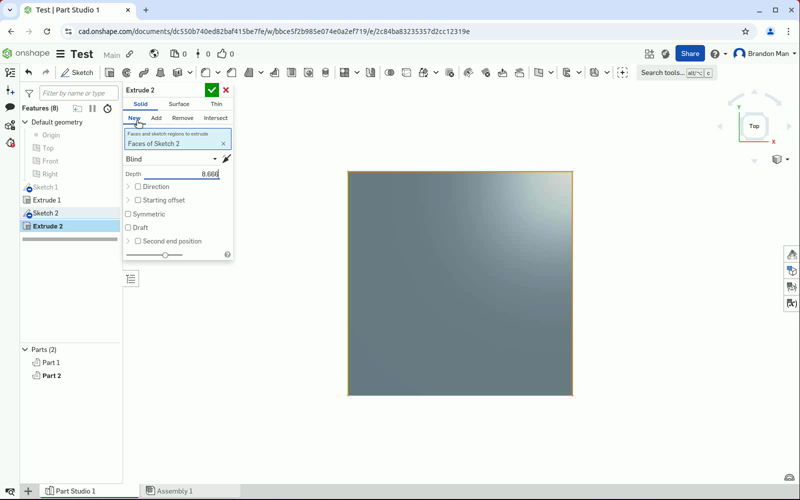
key(enter)
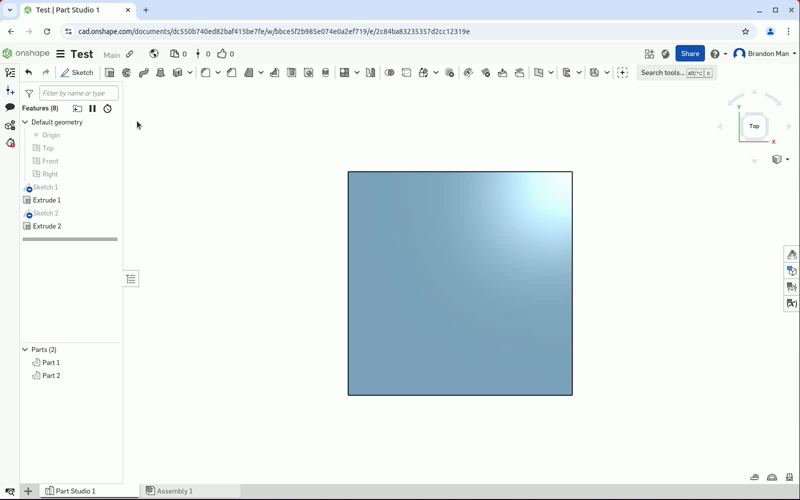
key(shift+h)
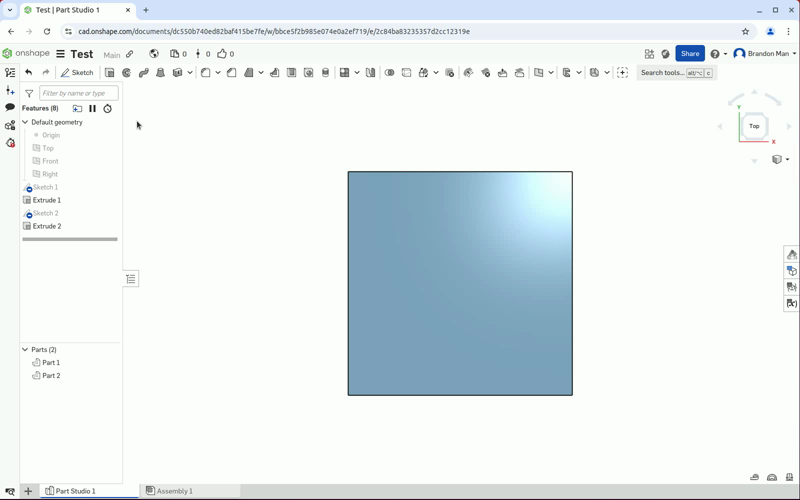
key(shift+h)
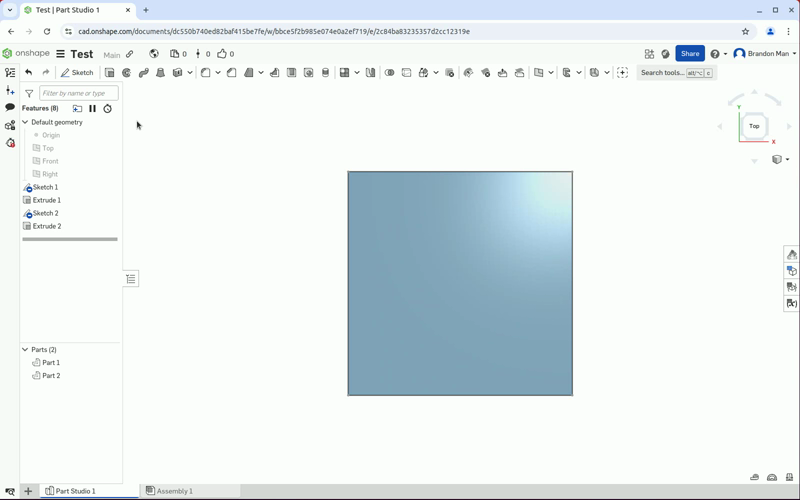
key(shift+7)
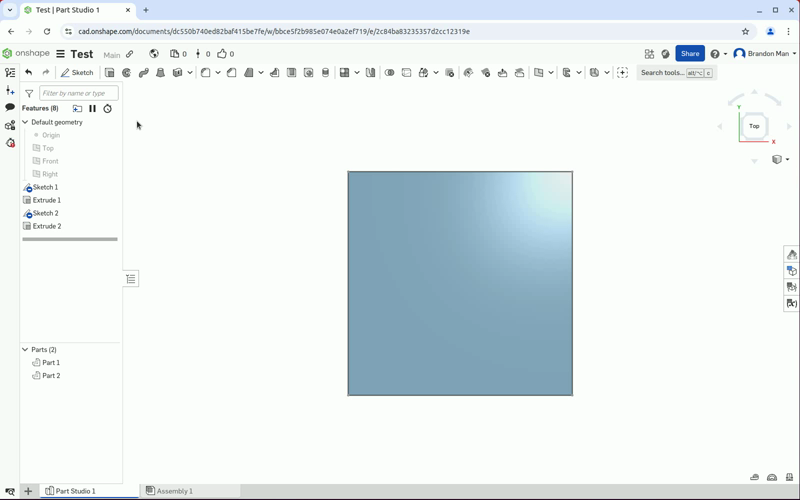
key(up, 3)
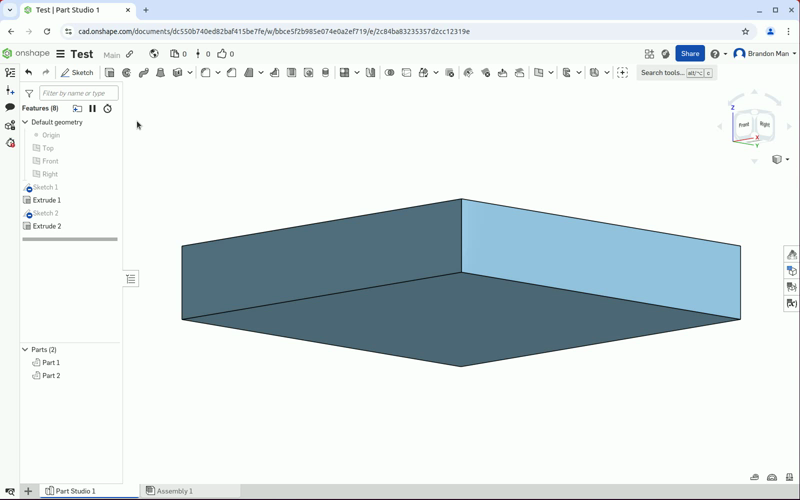
key(left, 3)
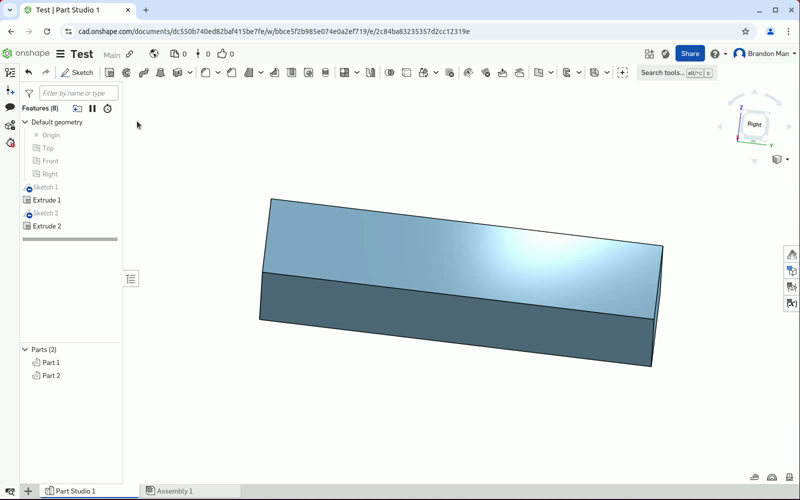
key(right, 3)
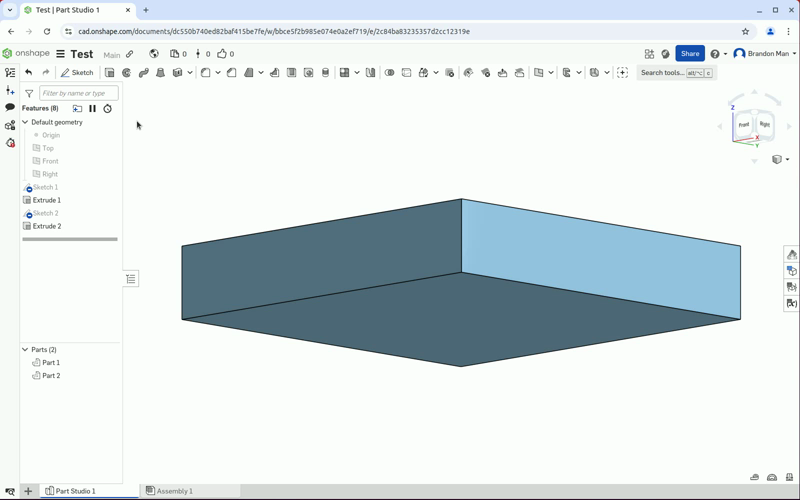
key(down, 3)
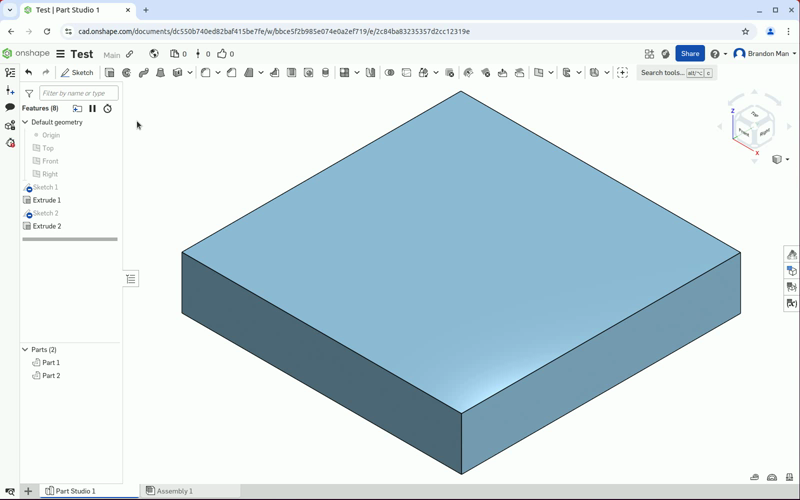
mouse_move(73, 189)
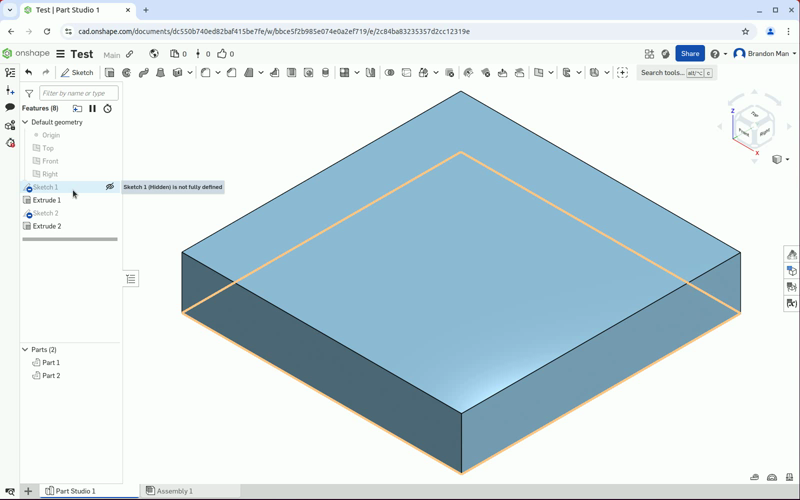
click(73, 189)